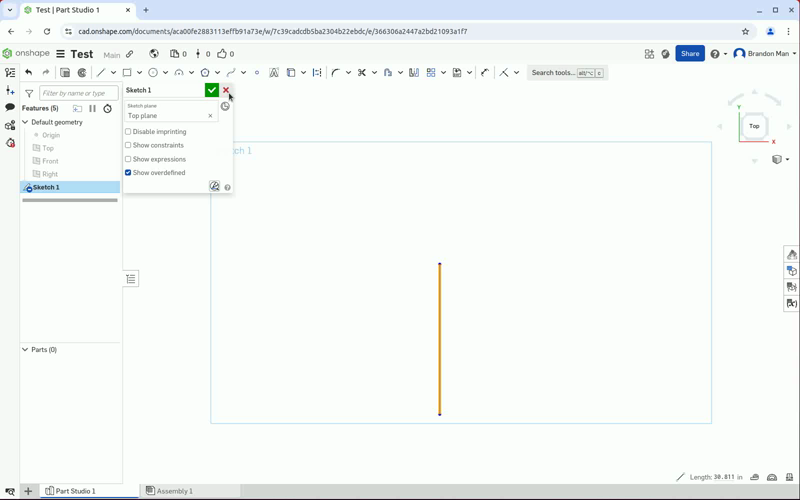
key(shift+h)
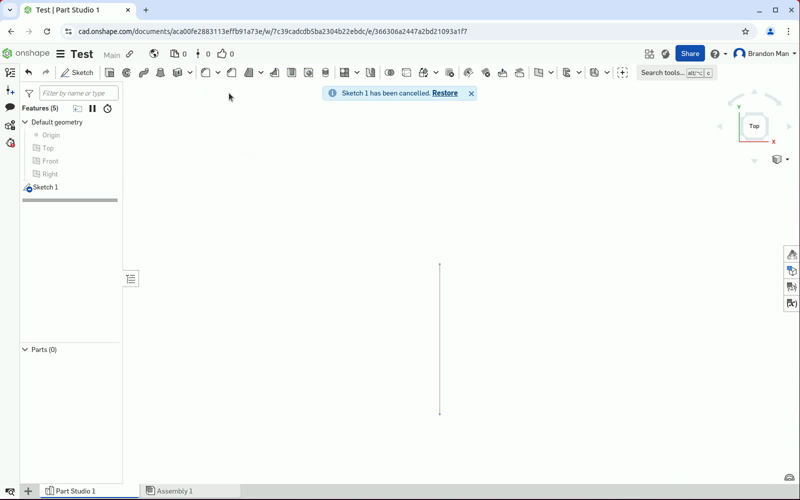
key(shift+s)
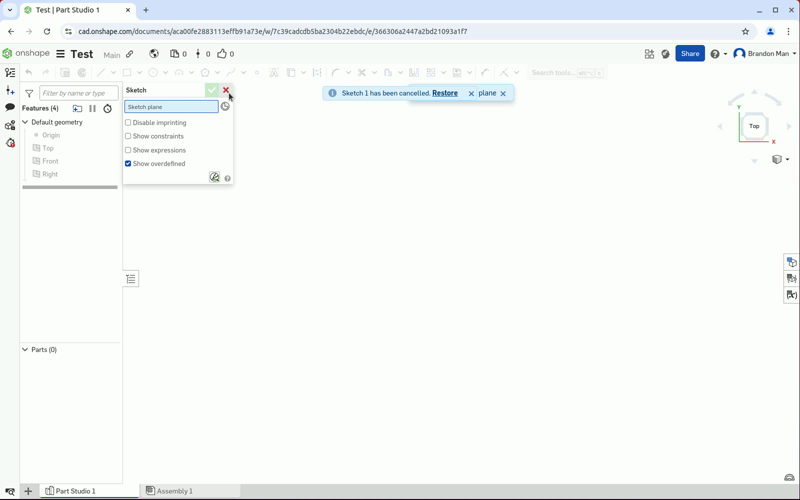
mouse_move(73, 150)
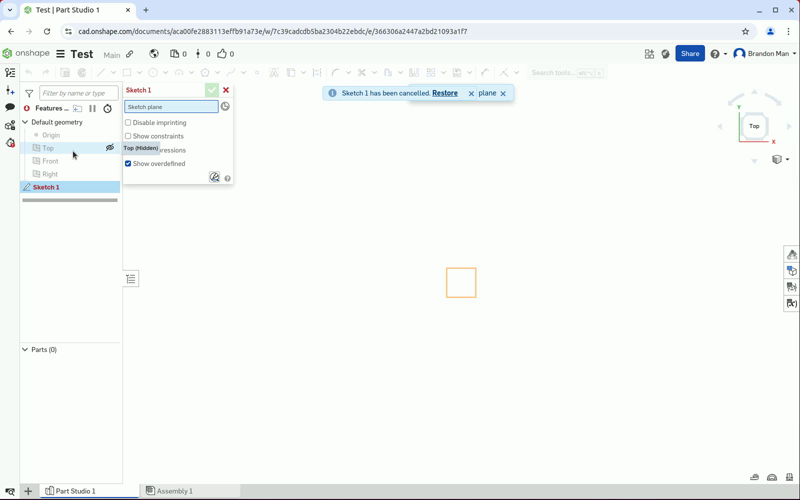
click(73, 150)
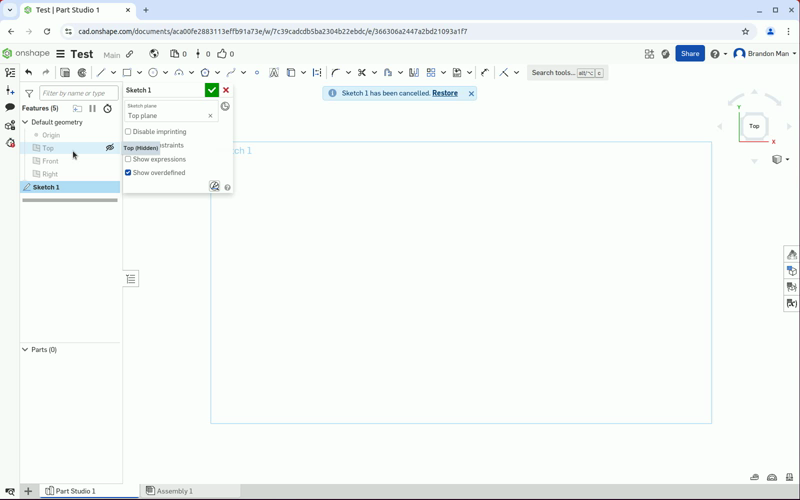
mouse_move(73, 352)
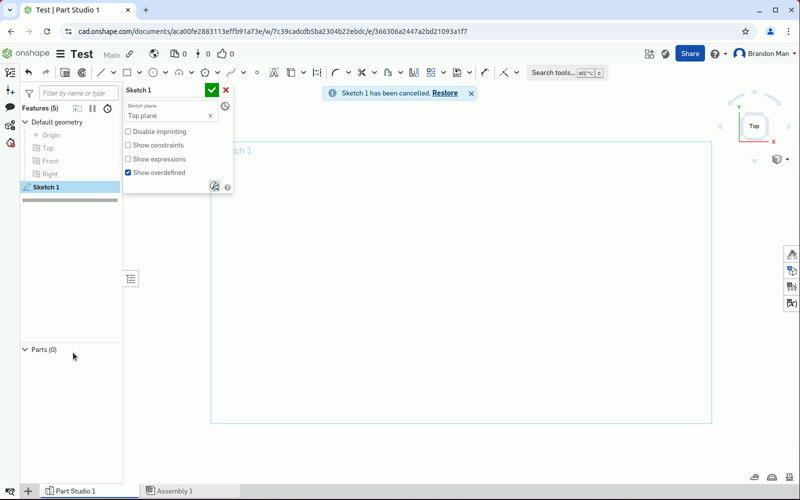
key(y)
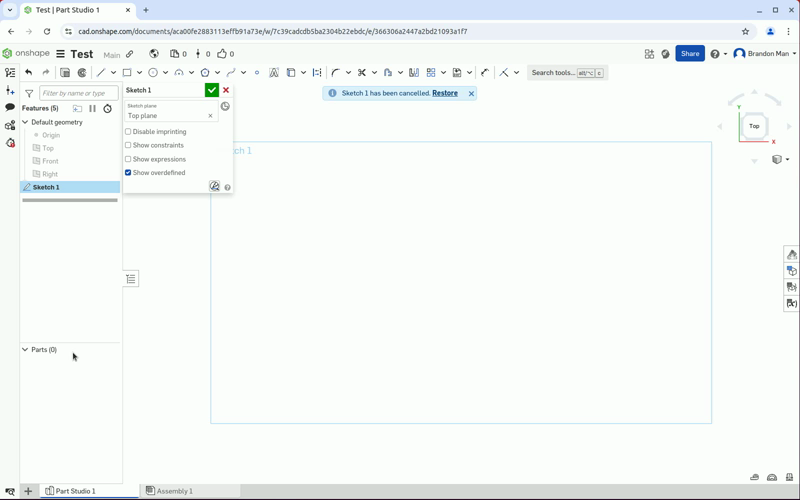
key(l)
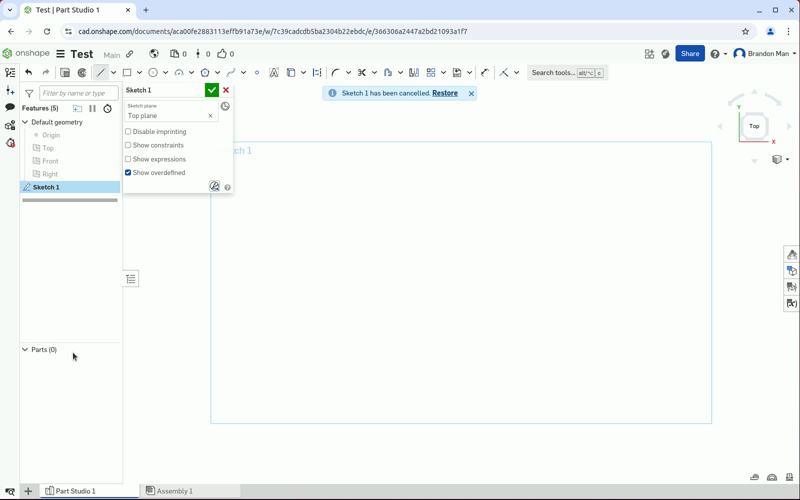
key_down(shift)
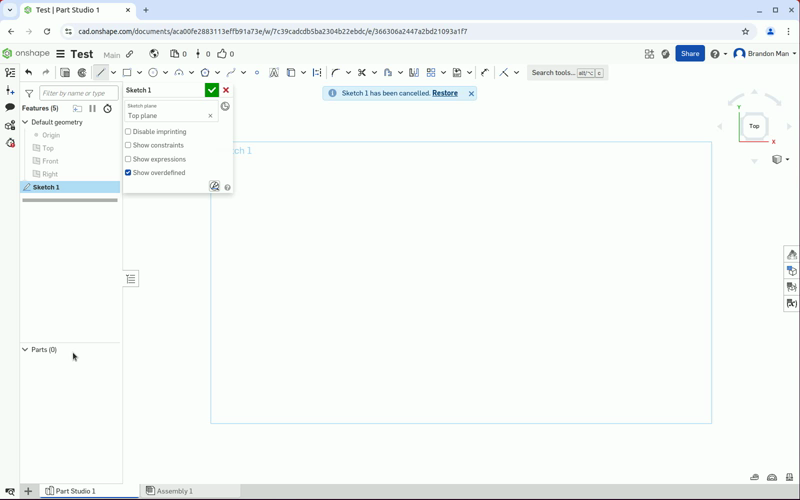
mouse_move(348, 355)
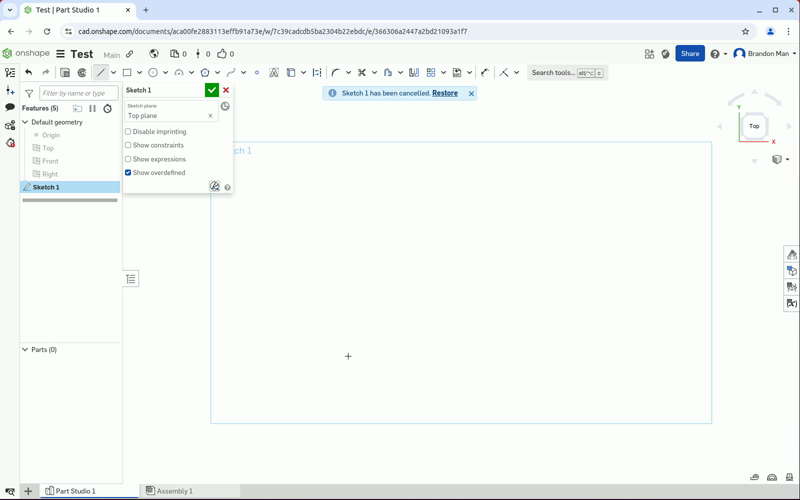
click(348, 355)
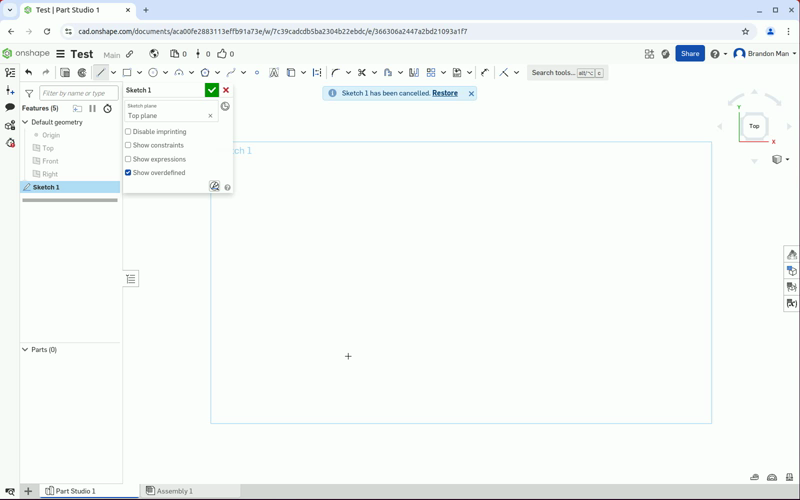
key_up(shift)
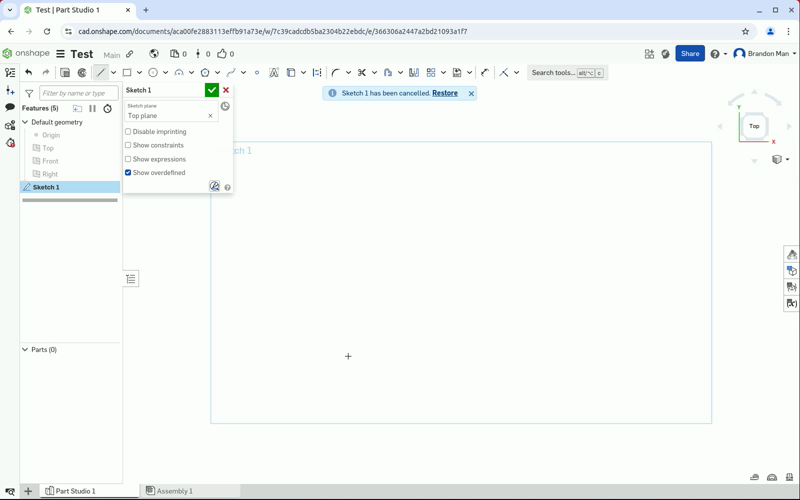
key_down(shift)
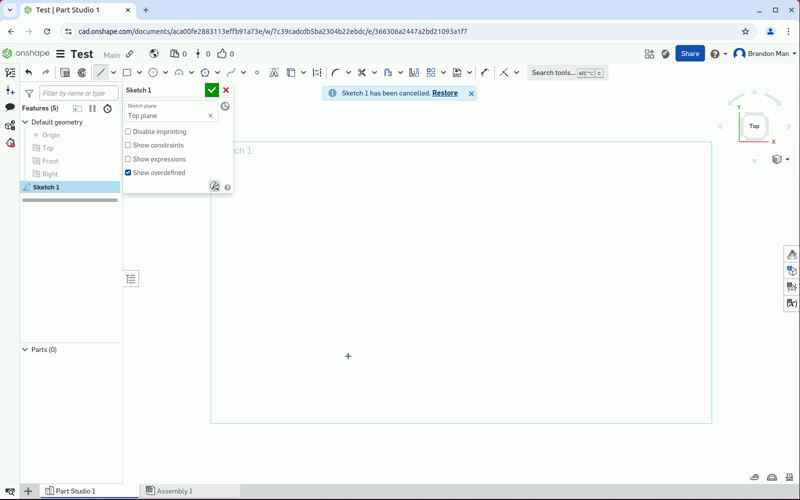
mouse_move(378, 355)
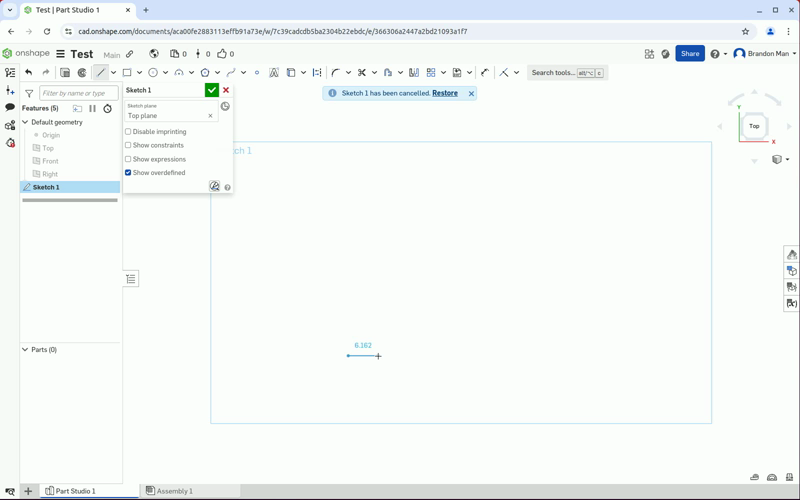
mouse_move(374, 355)
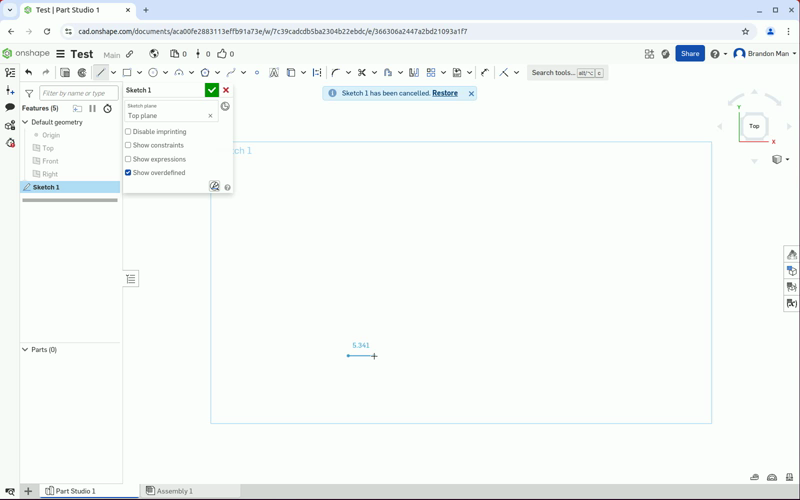
click(374, 355)
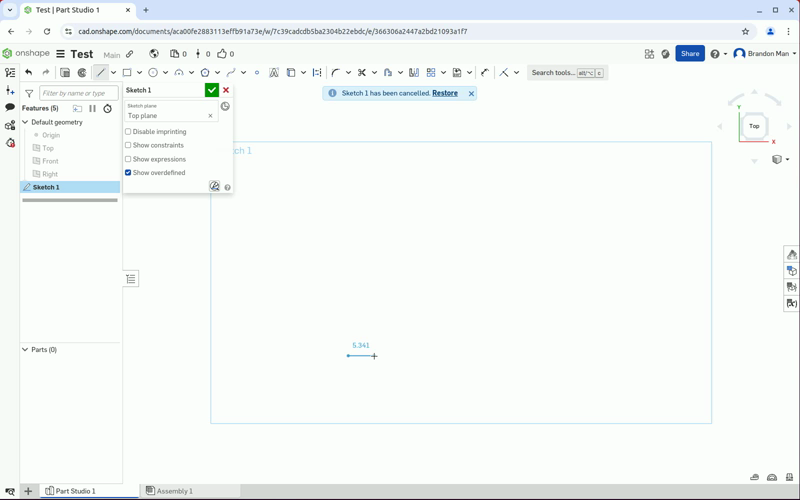
key_up(shift)
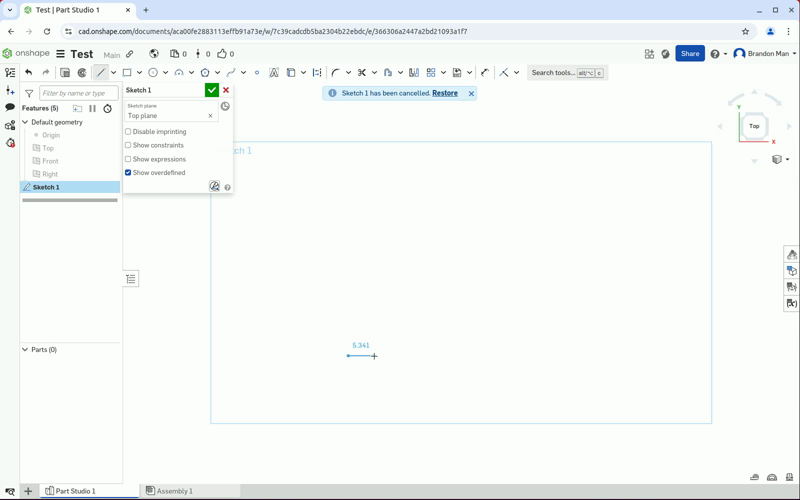
key_down(shift)
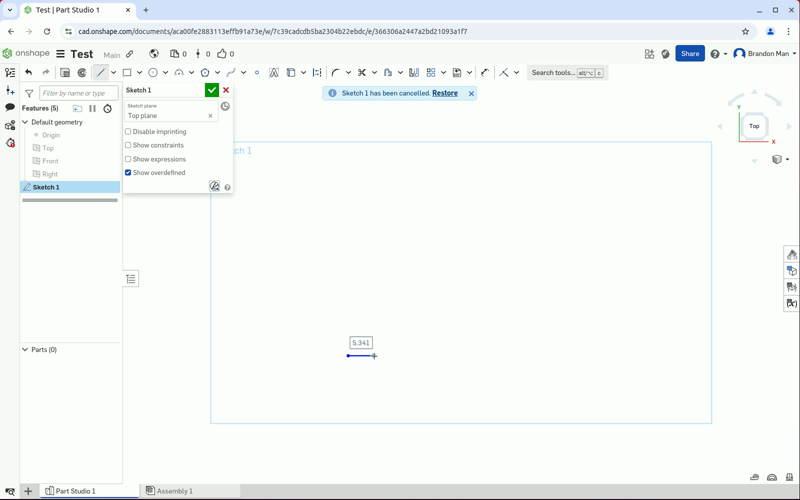
mouse_move(374, 210)
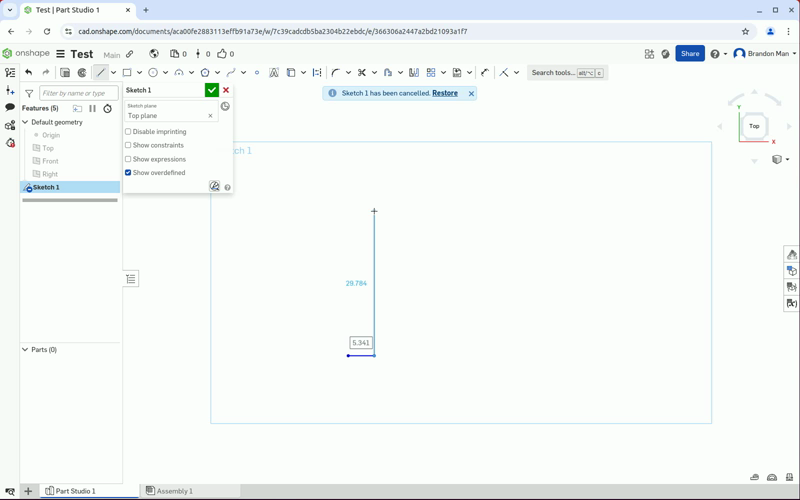
click(374, 210)
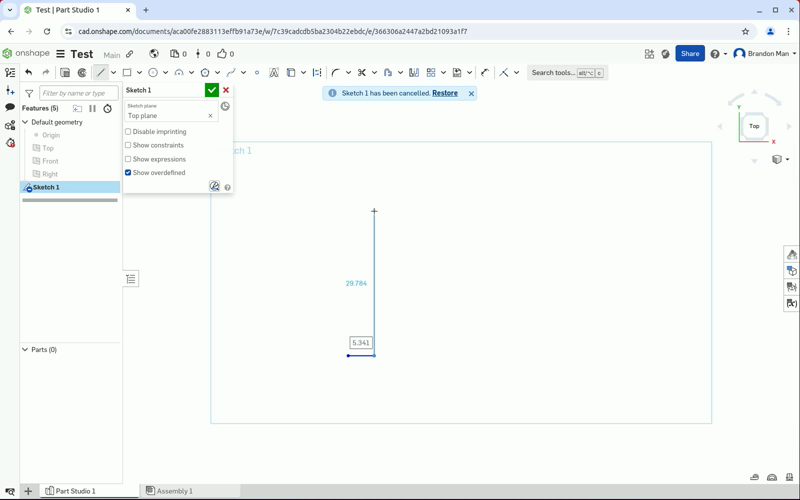
key_up(shift)
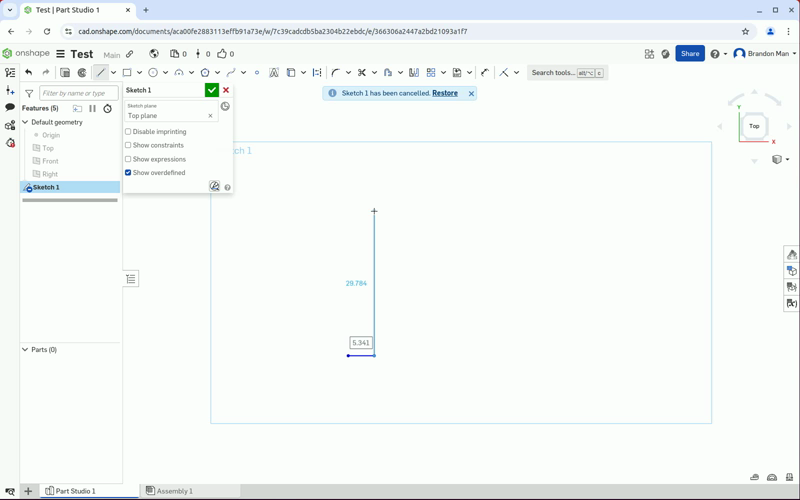
key_down(shift)
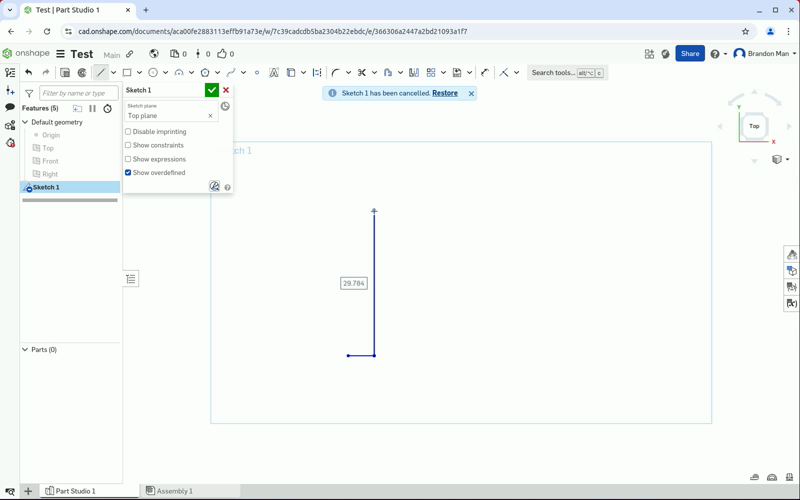
mouse_move(404, 210)
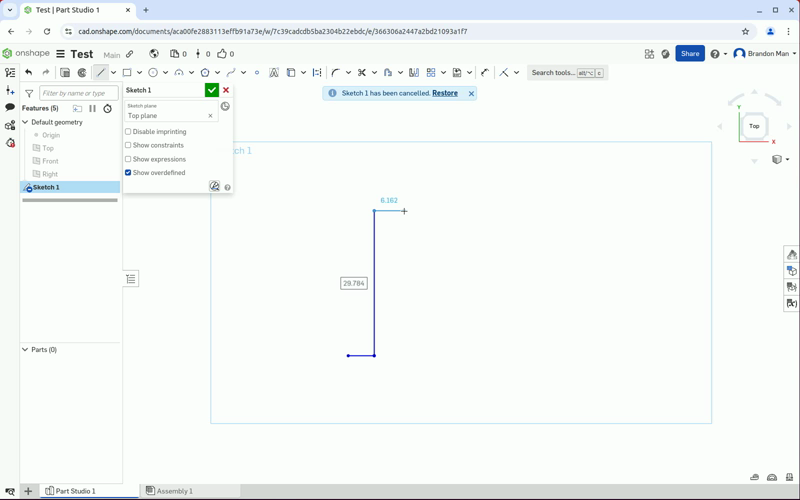
mouse_move(348, 210)
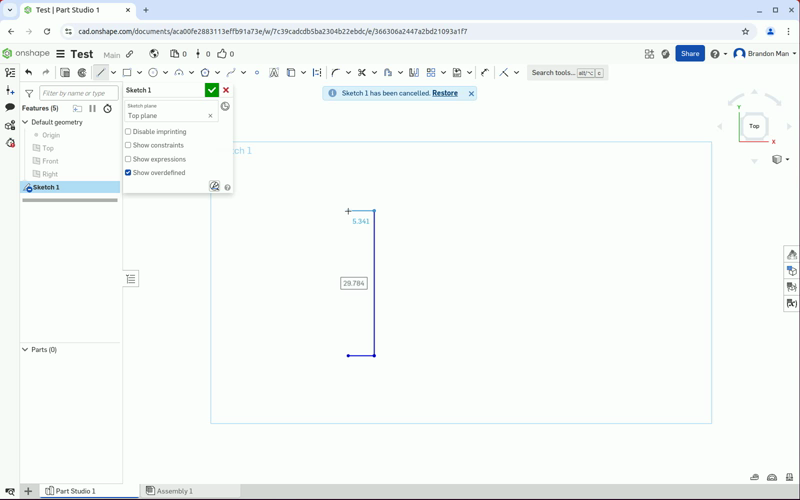
click(348, 210)
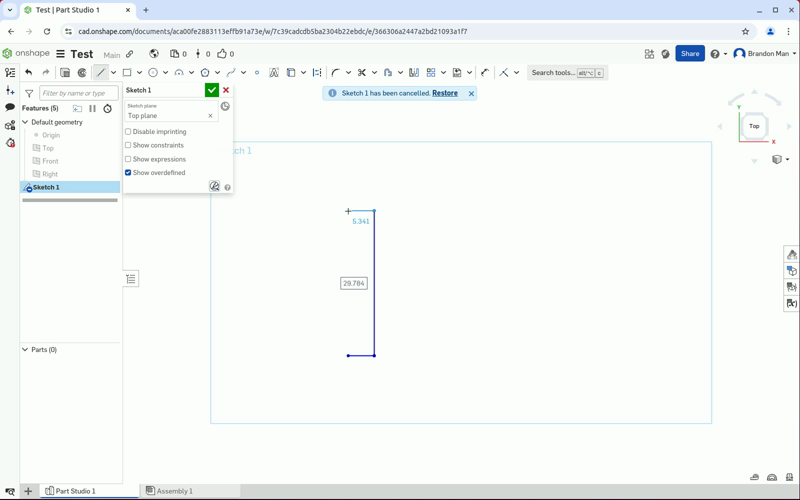
key_up(shift)
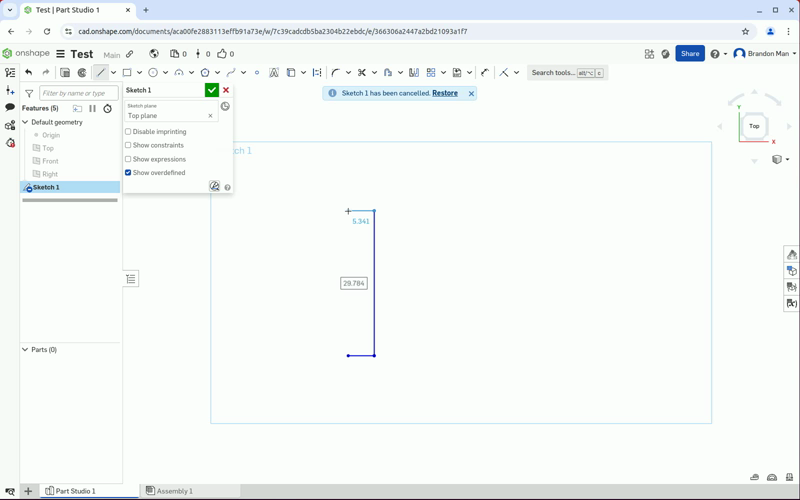
key_down(shift)
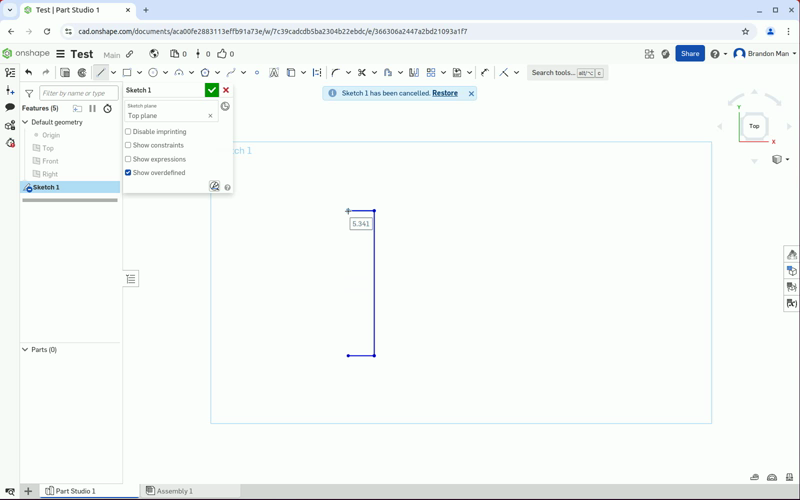
mouse_move(348, 355)
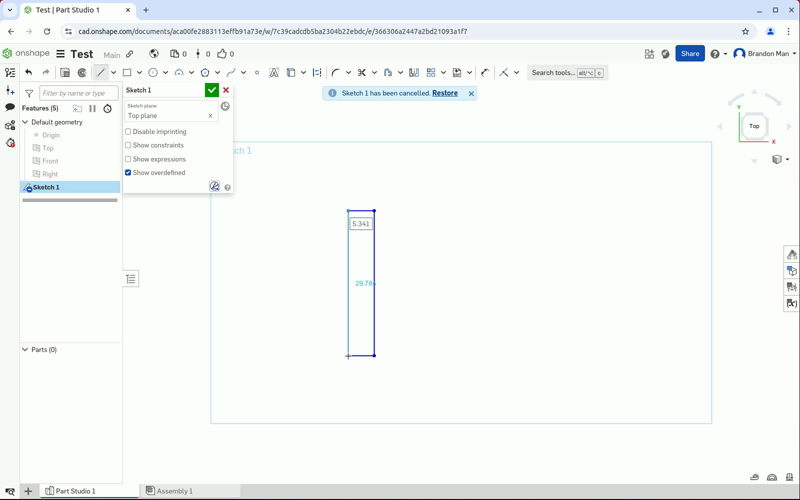
key_up(shift)
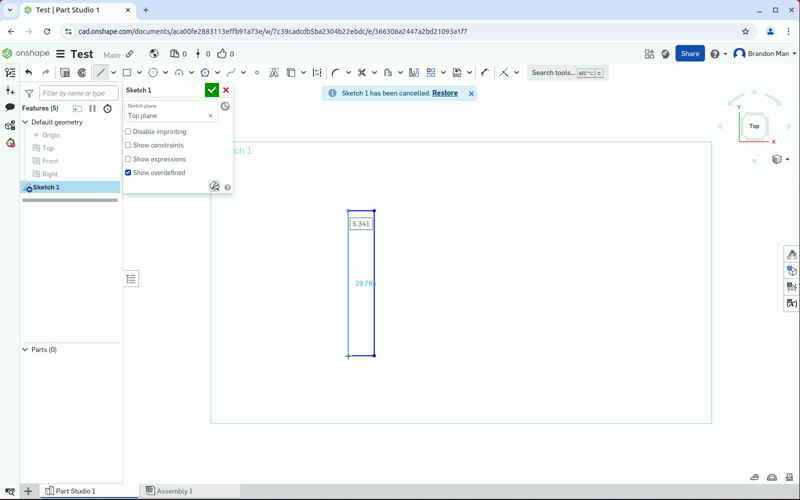
click(348, 355)
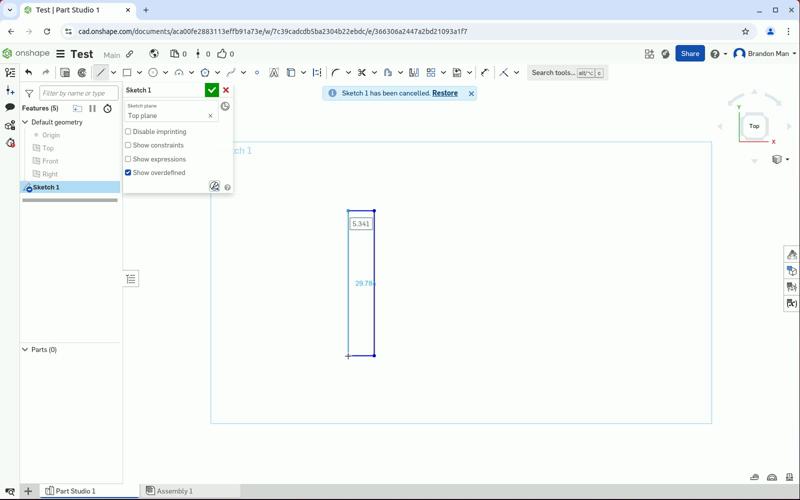
key(esc)
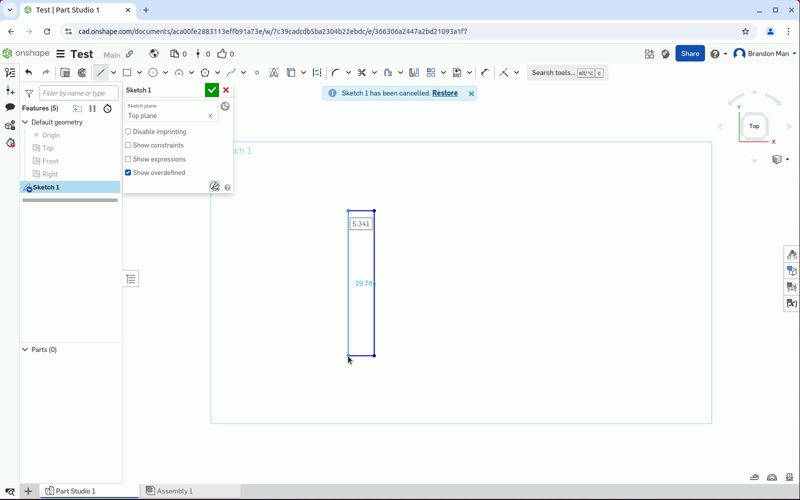
mouse_move(351, 301)
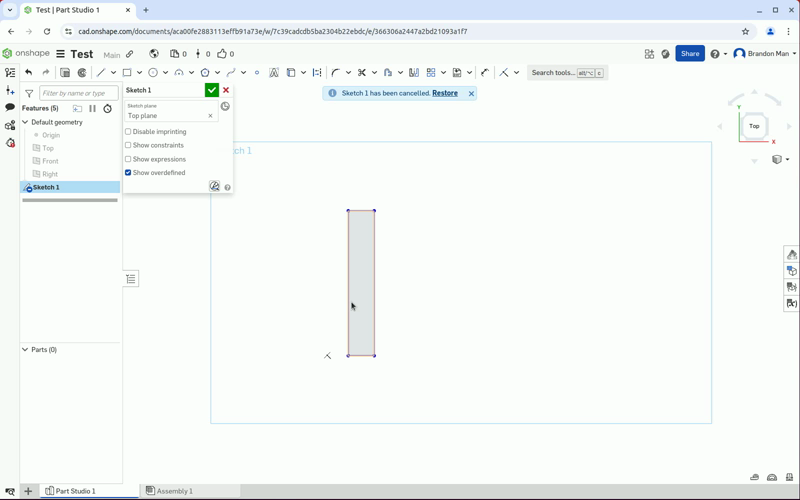
click(351, 301)
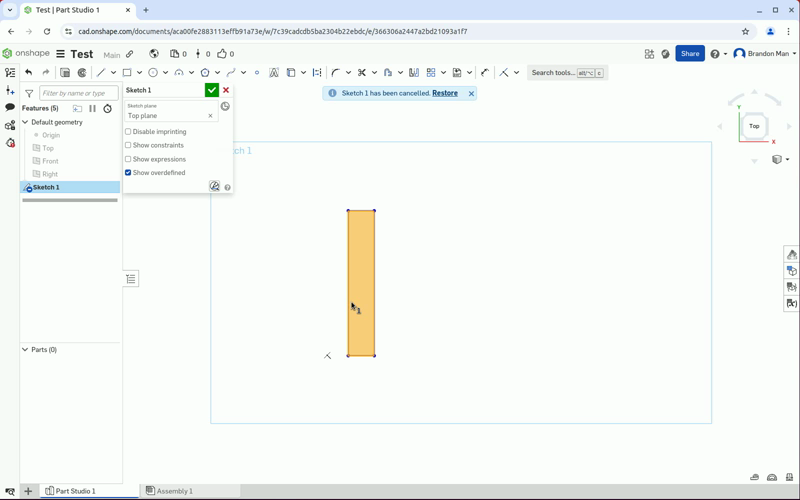
mouse_move(73, 352)
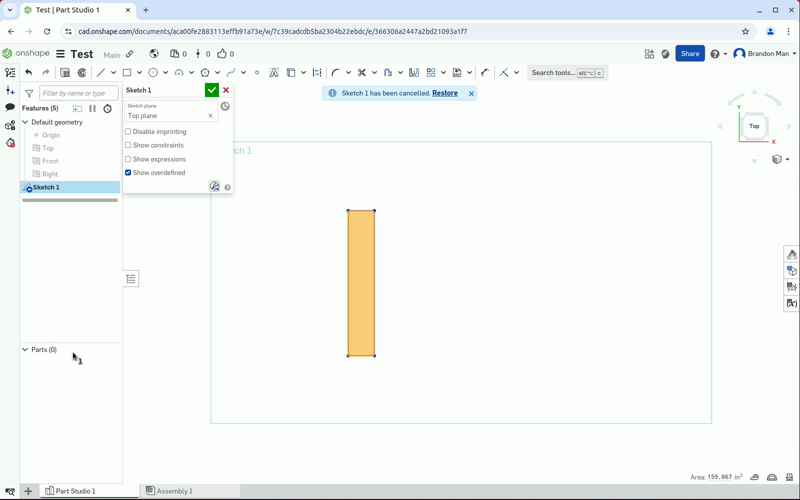
key(shift+y)
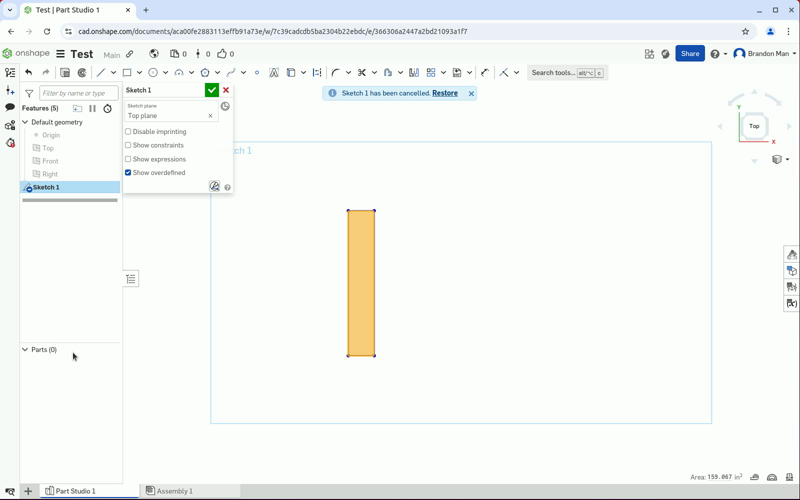
key(shift+e)
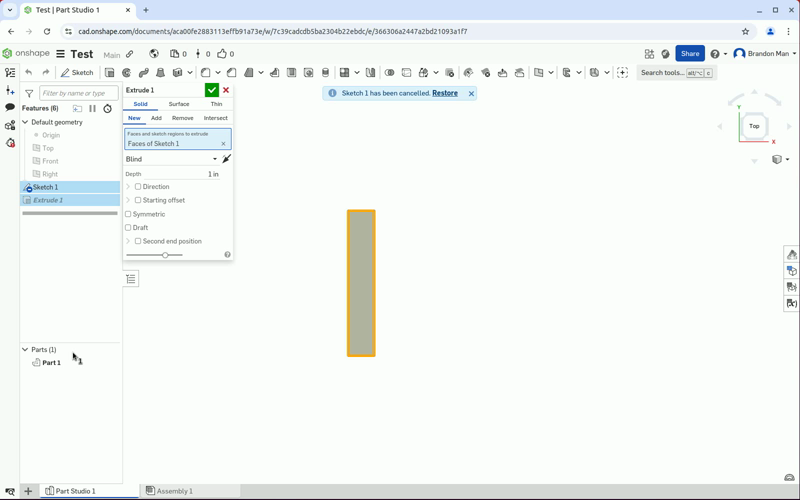
mouse_move(143, 106)
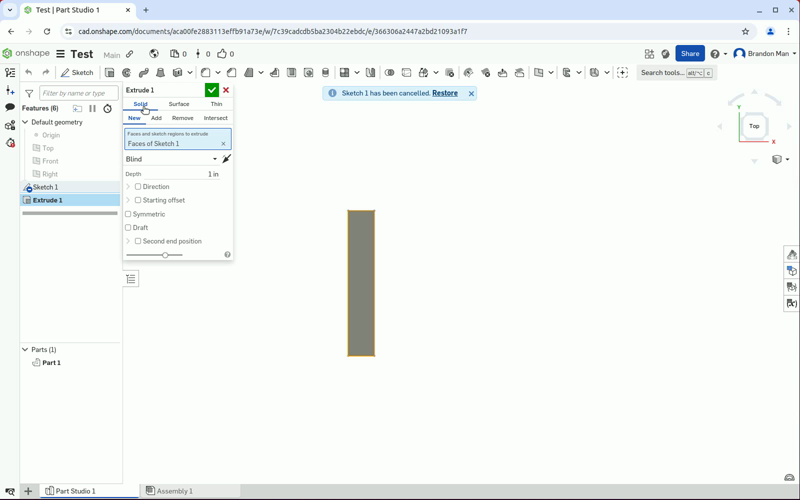
click(143, 106)
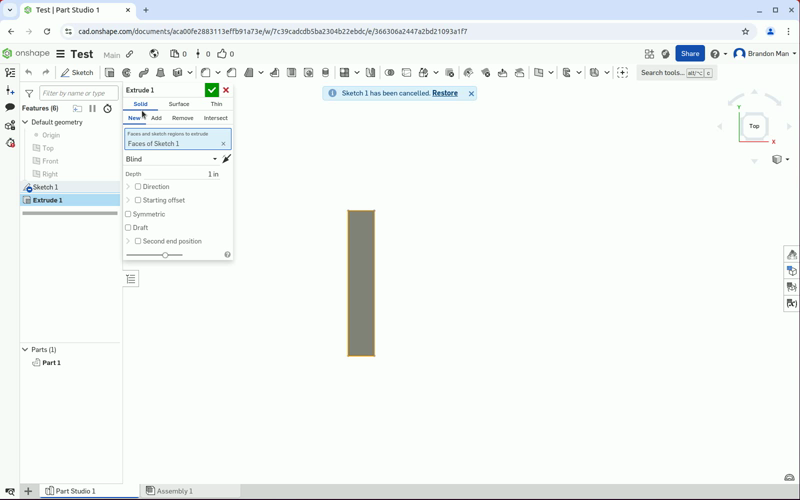
mouse_move(137, 120)
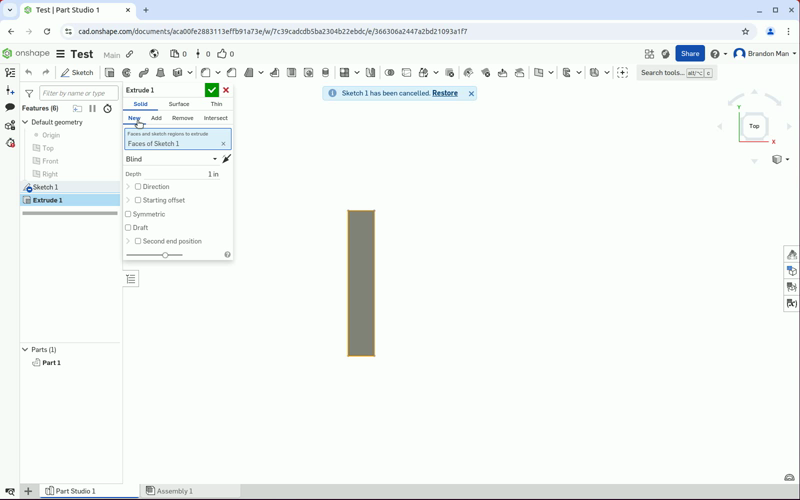
click(137, 120)
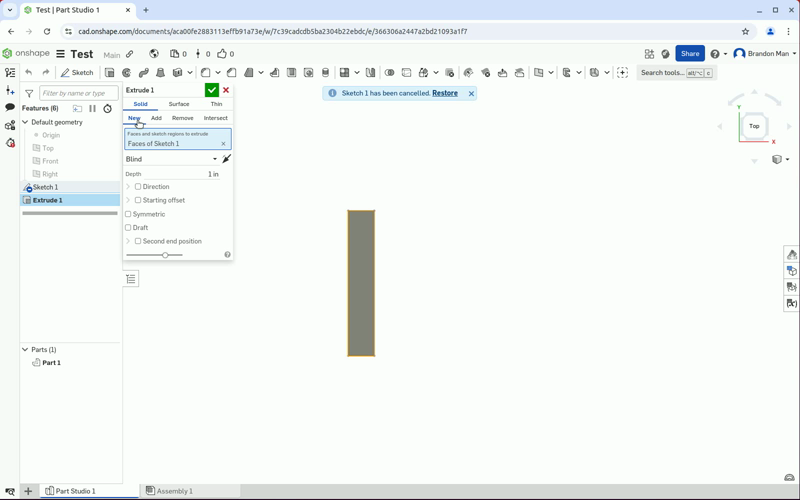
key(tab, 4)
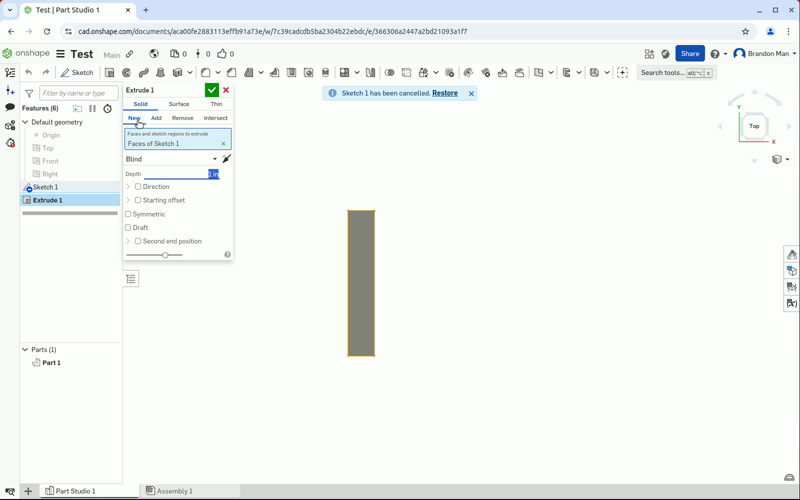
text(0.722)
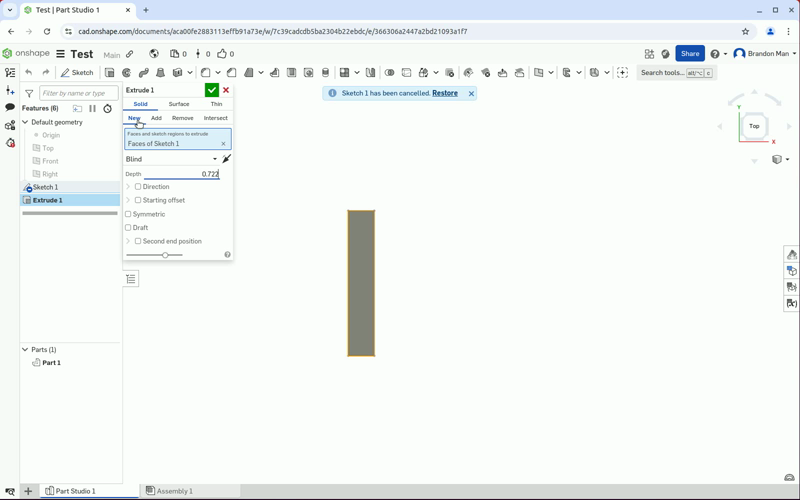
key(enter)
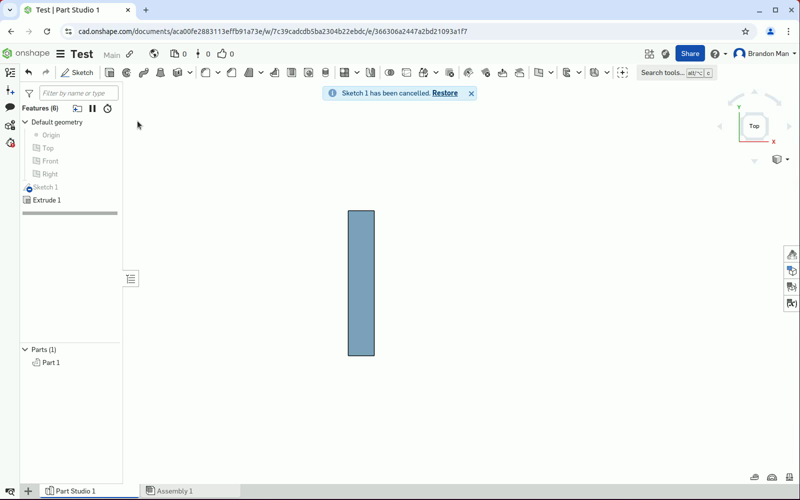
key(shift+h)
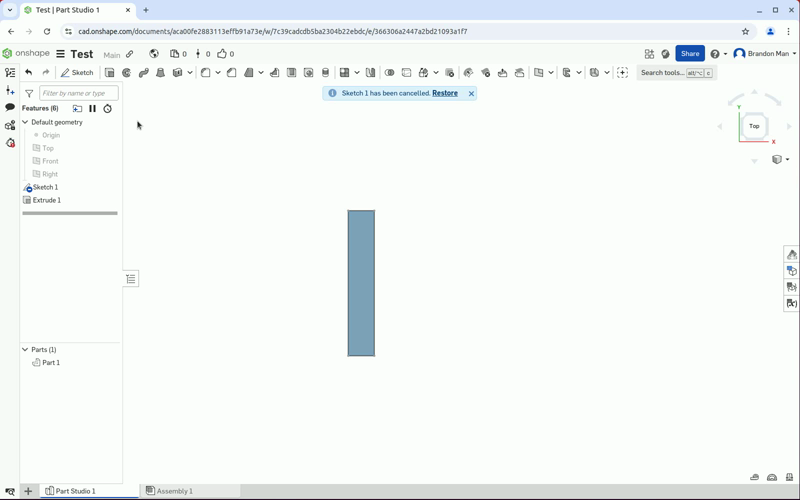
key(shift+h)
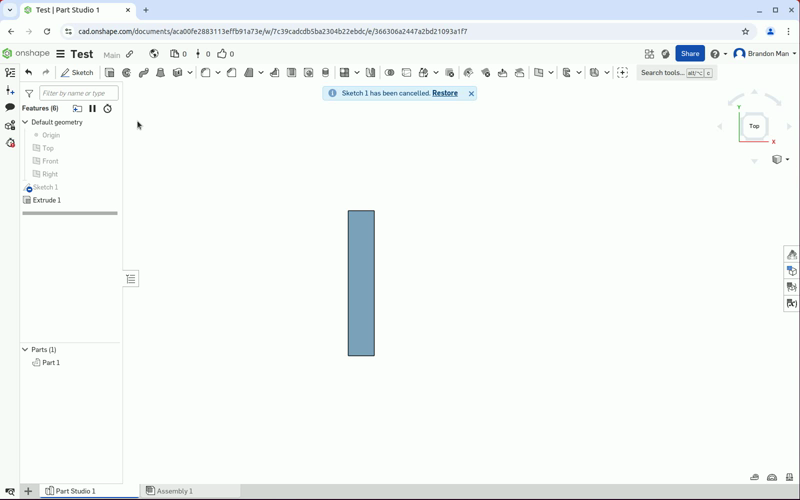
mouse_move(73, 189)
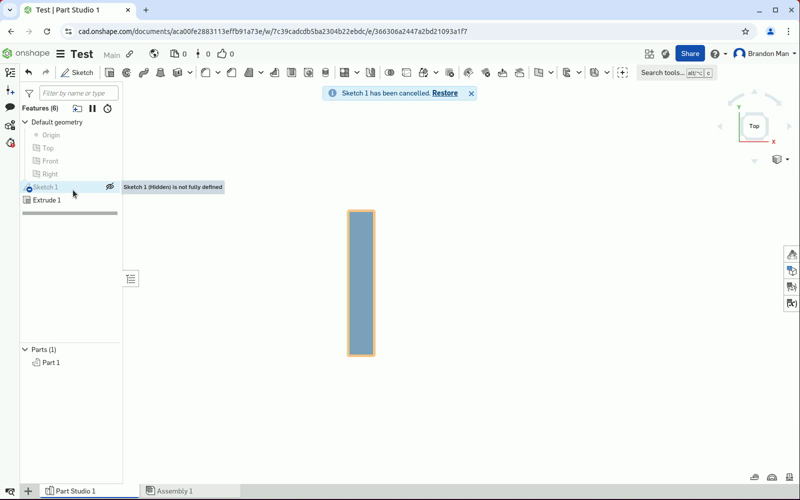
click(73, 189)
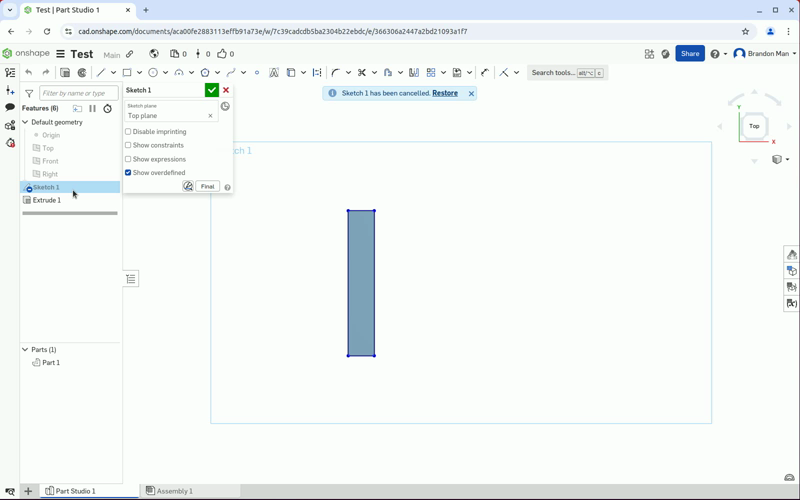
mouse_move(229, 92)
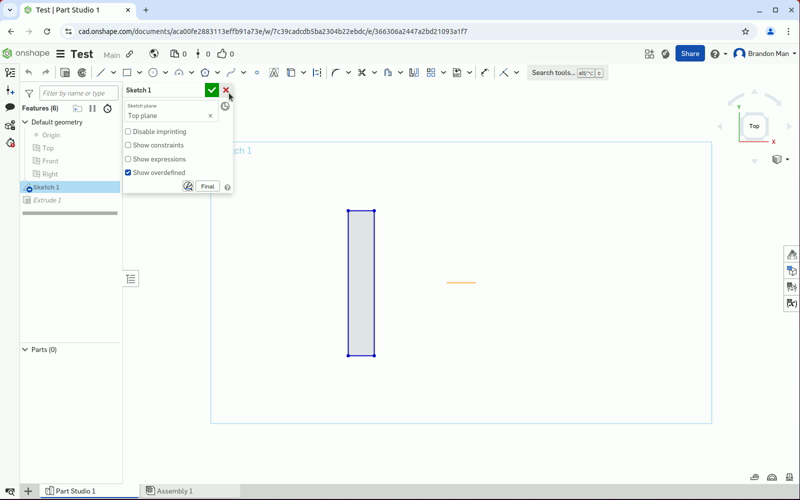
click(229, 92)
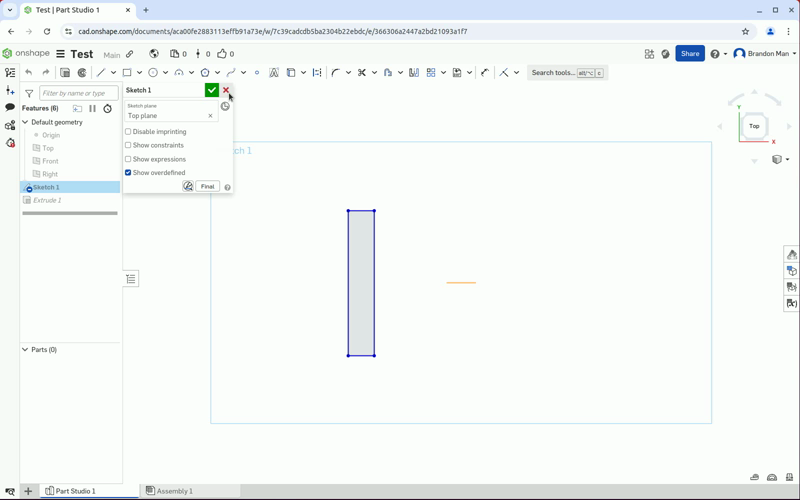
key(shift+s)
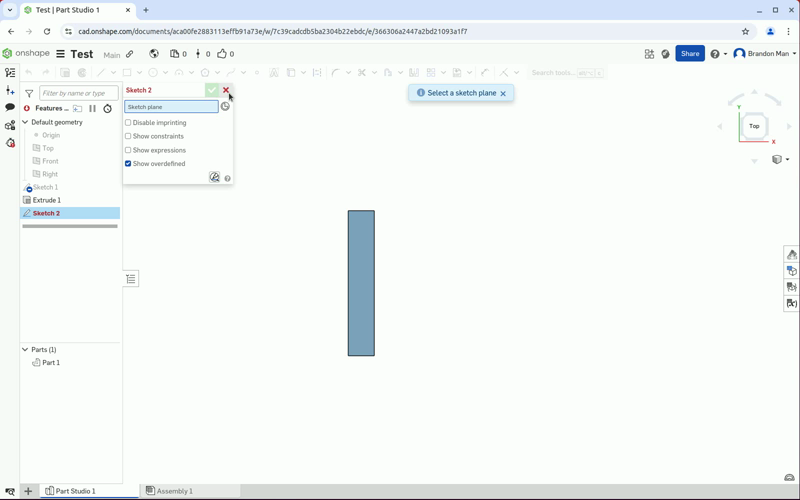
mouse_move(73, 150)
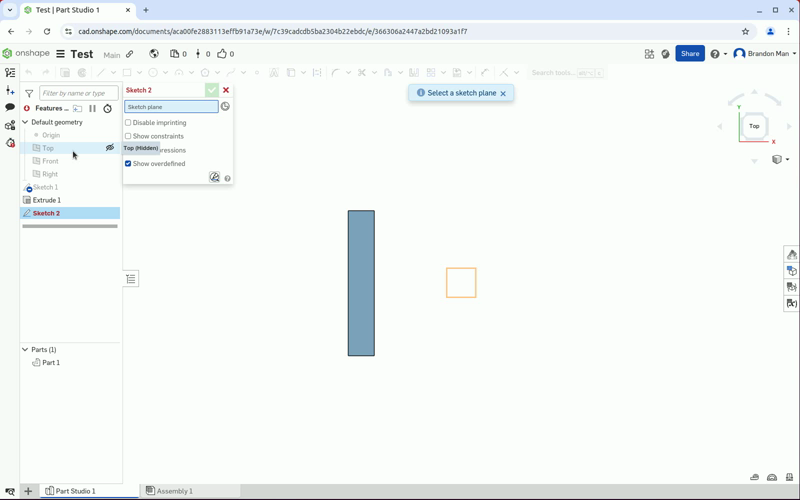
click(73, 150)
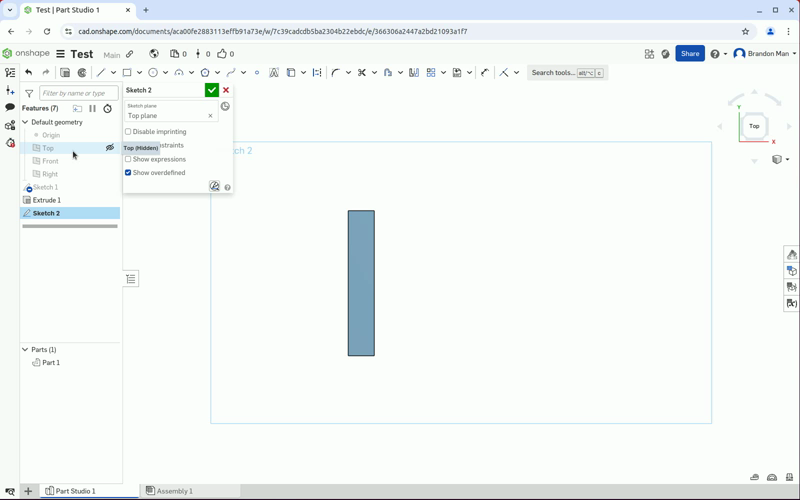
mouse_move(73, 352)
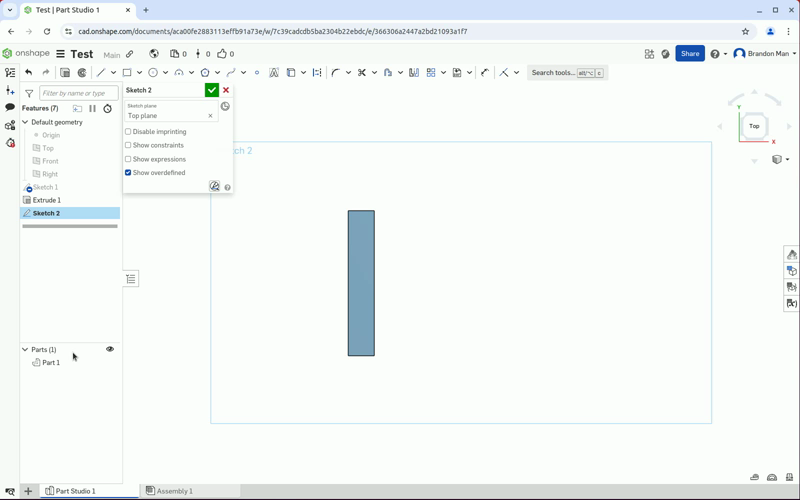
key(y)
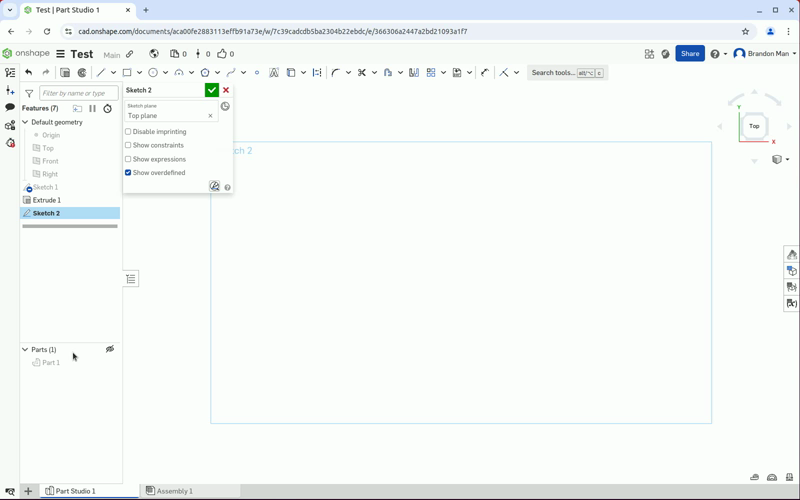
key(l)
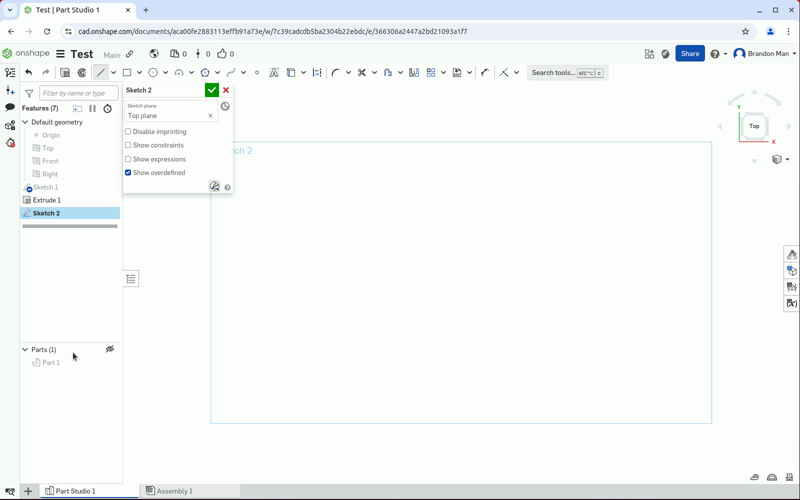
key_down(shift)
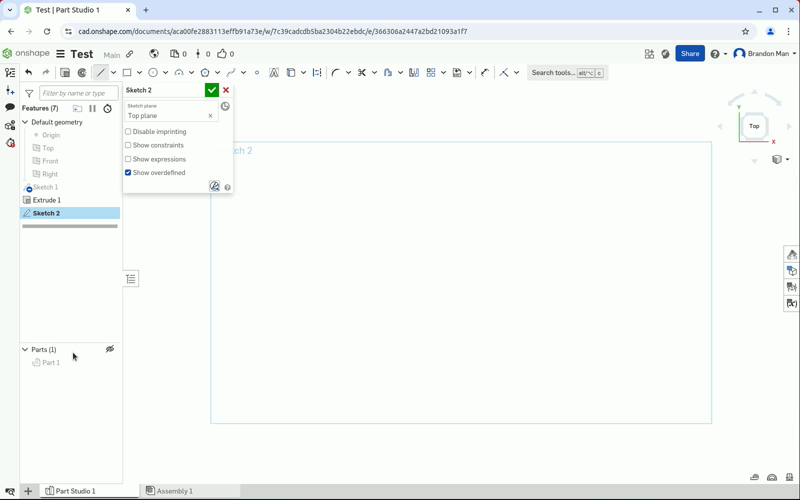
mouse_move(444, 355)
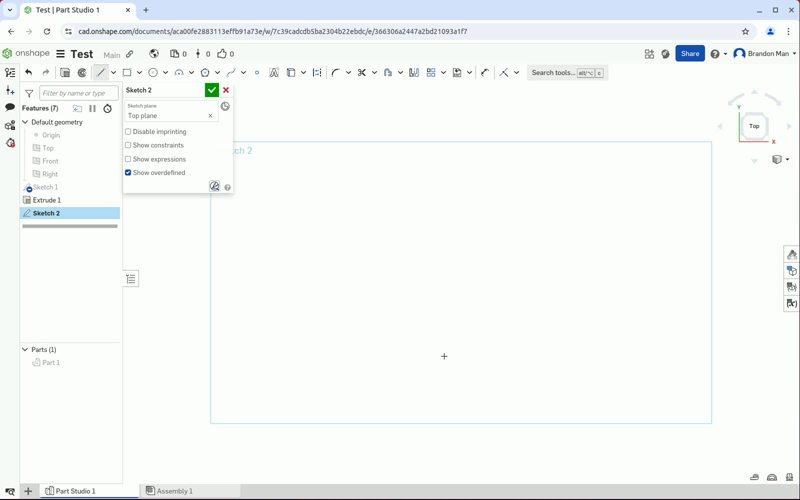
click(444, 355)
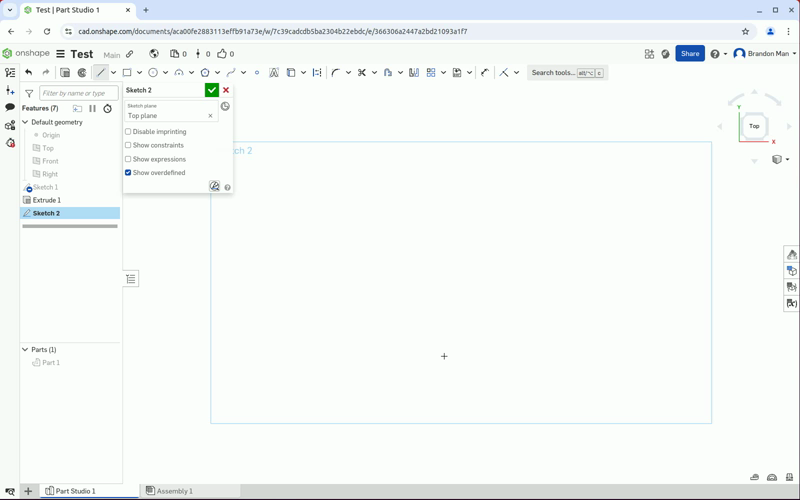
key_up(shift)
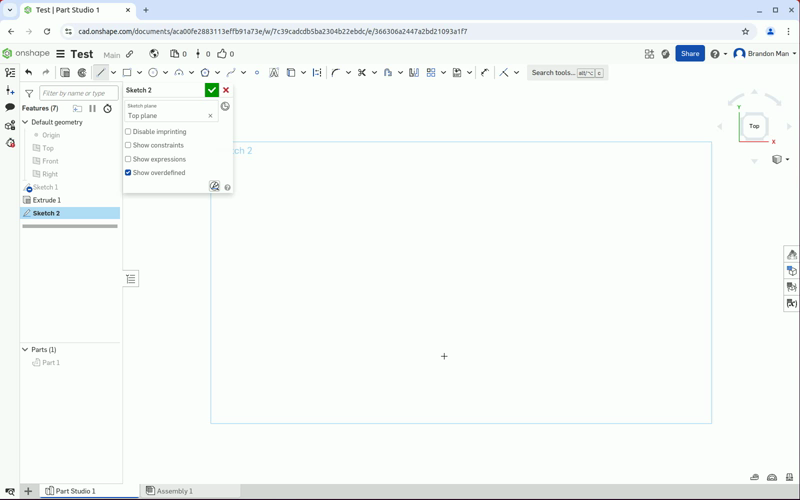
key_down(shift)
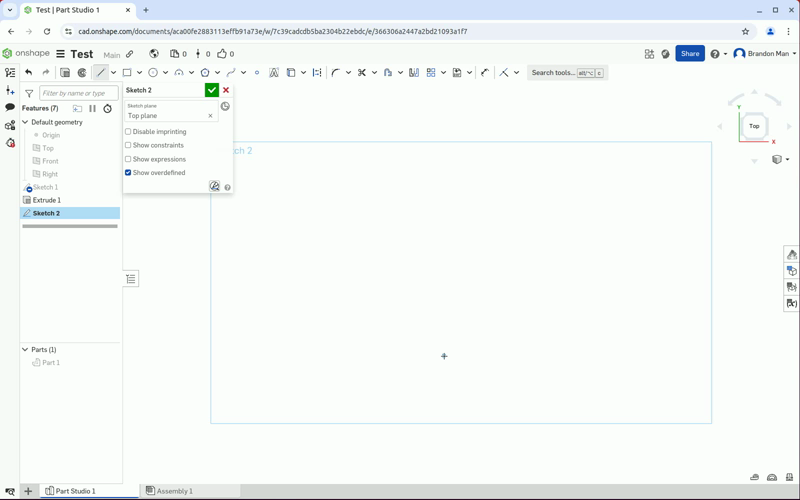
mouse_move(474, 355)
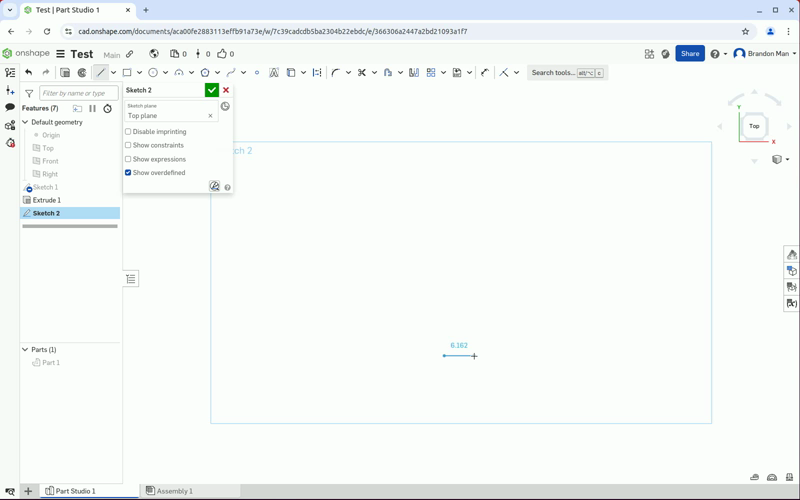
mouse_move(470, 355)
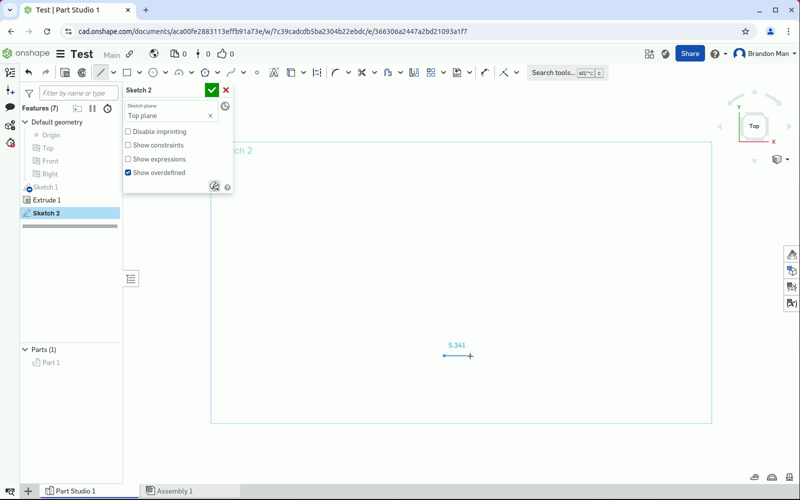
click(470, 355)
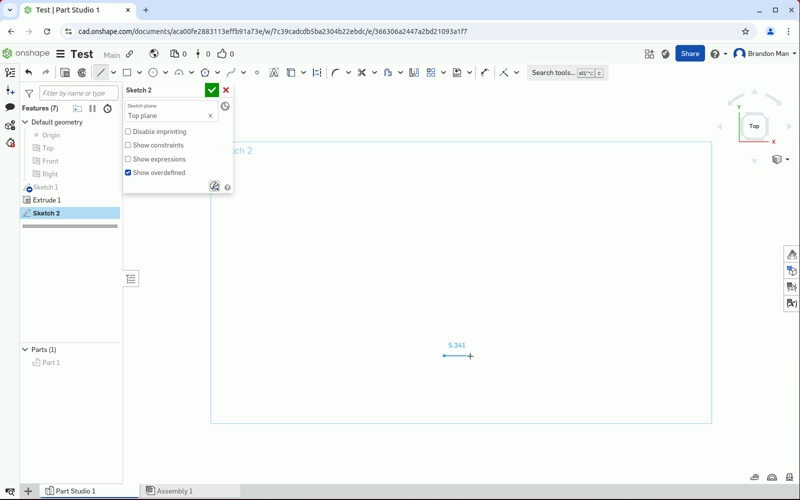
key_up(shift)
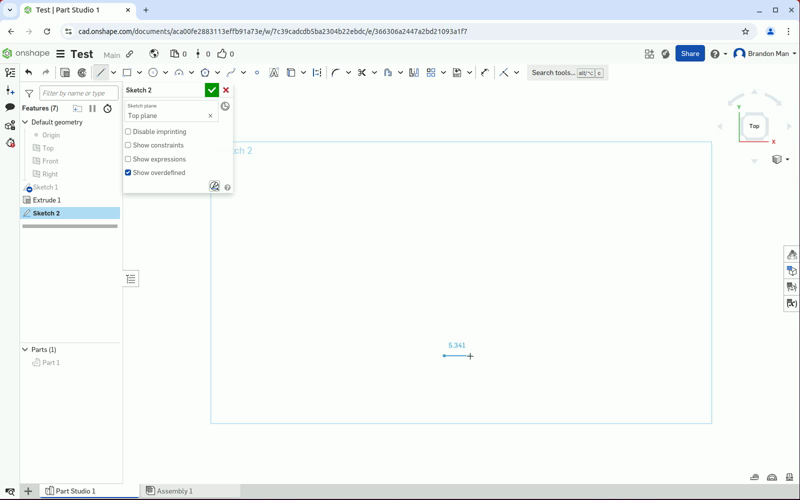
key_down(shift)
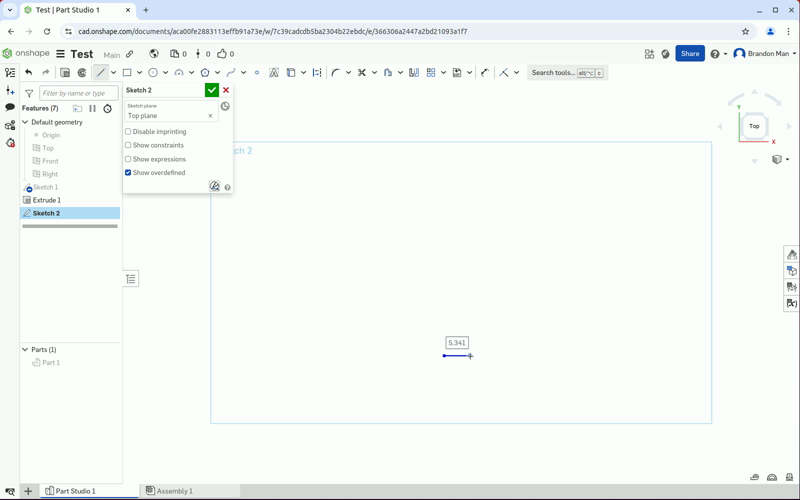
mouse_move(470, 210)
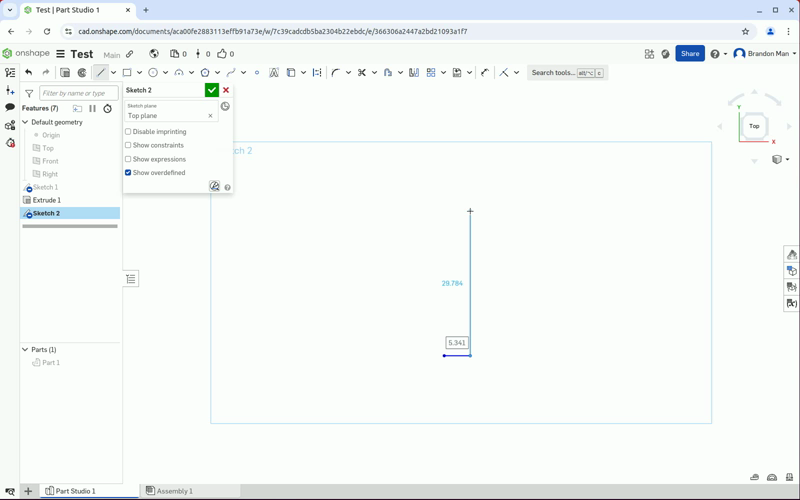
click(470, 210)
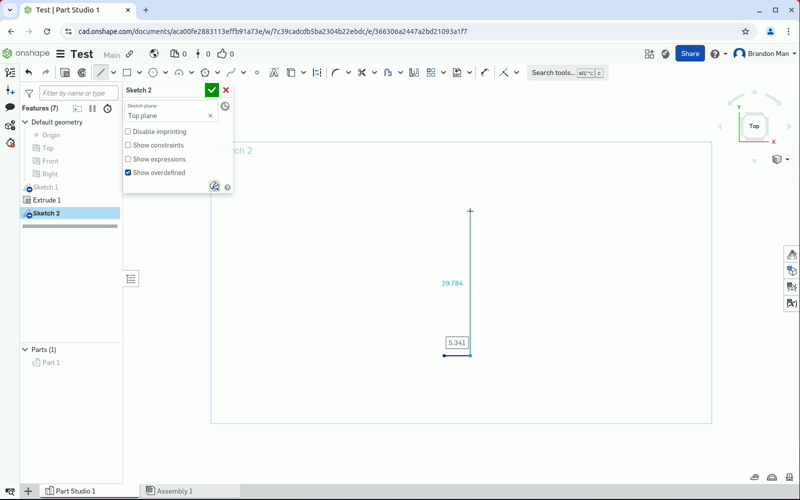
key_up(shift)
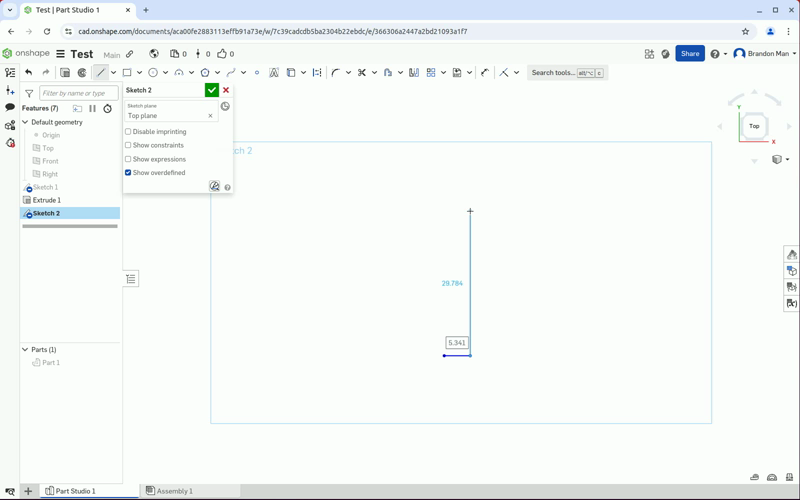
key_down(shift)
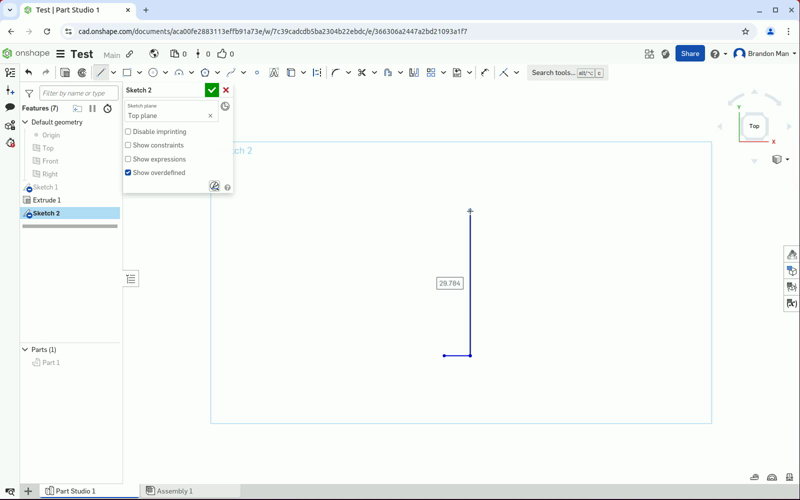
mouse_move(500, 210)
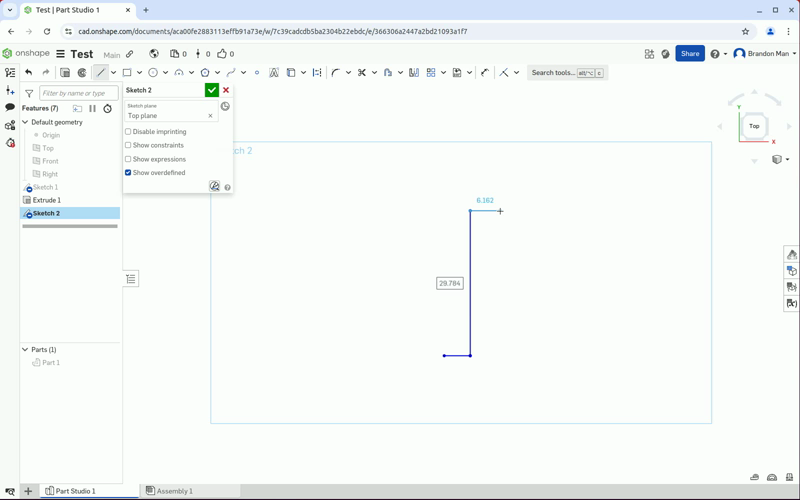
mouse_move(444, 210)
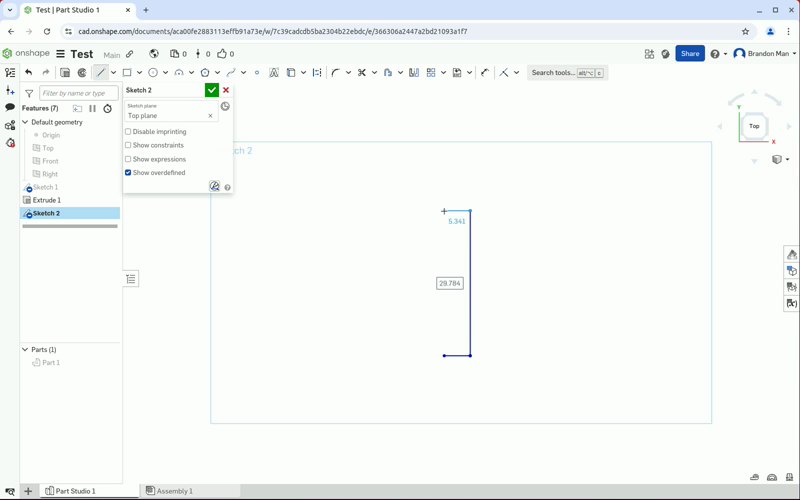
click(444, 210)
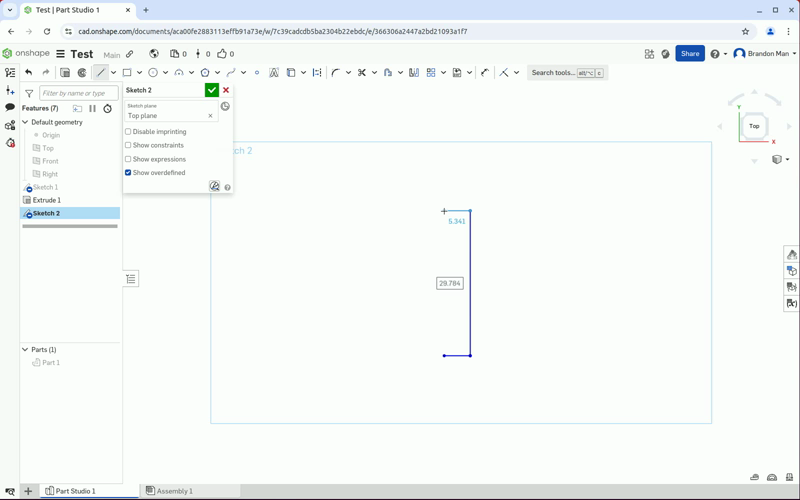
key_up(shift)
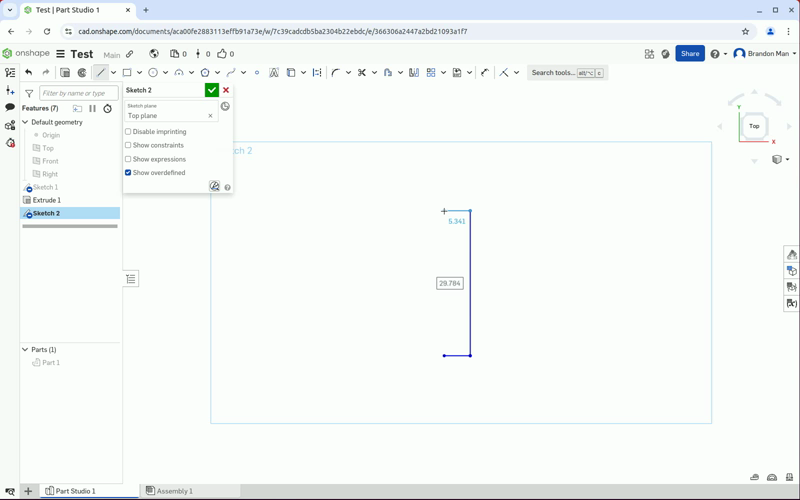
key_down(shift)
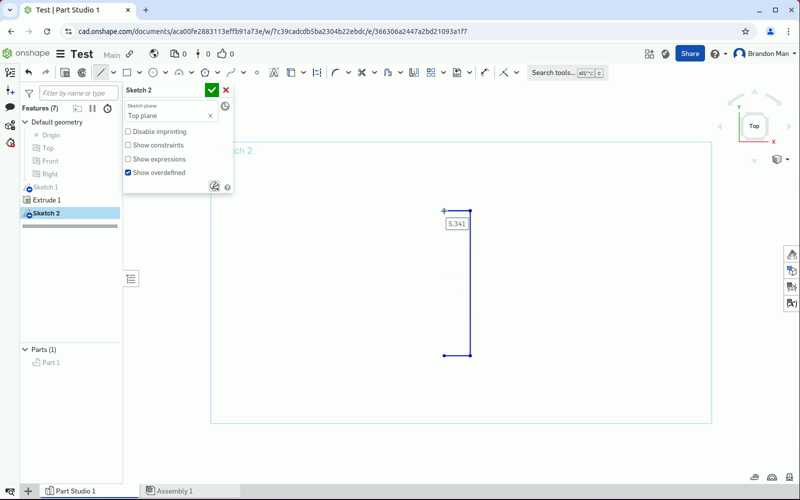
mouse_move(444, 355)
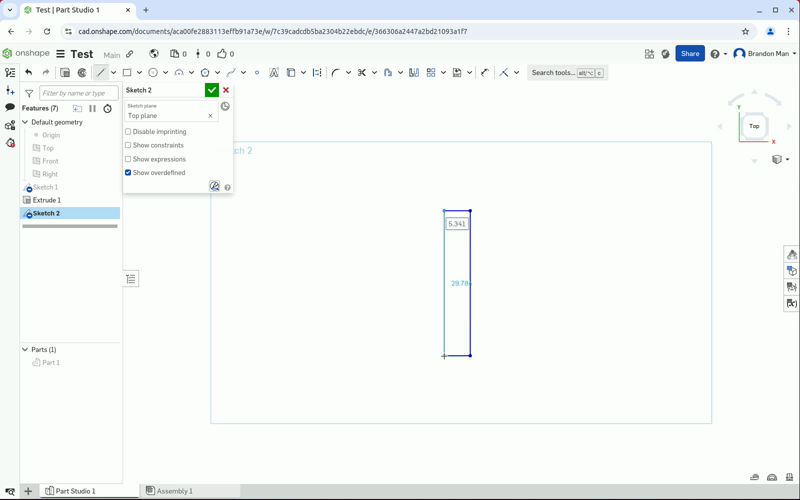
key_up(shift)
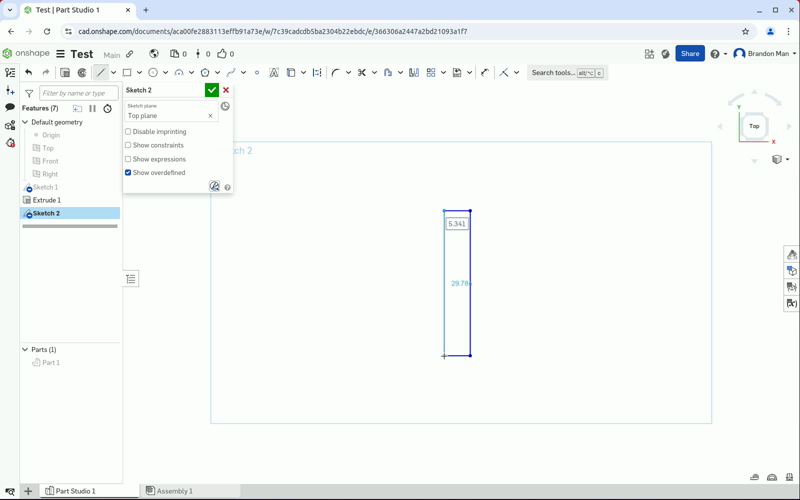
click(444, 355)
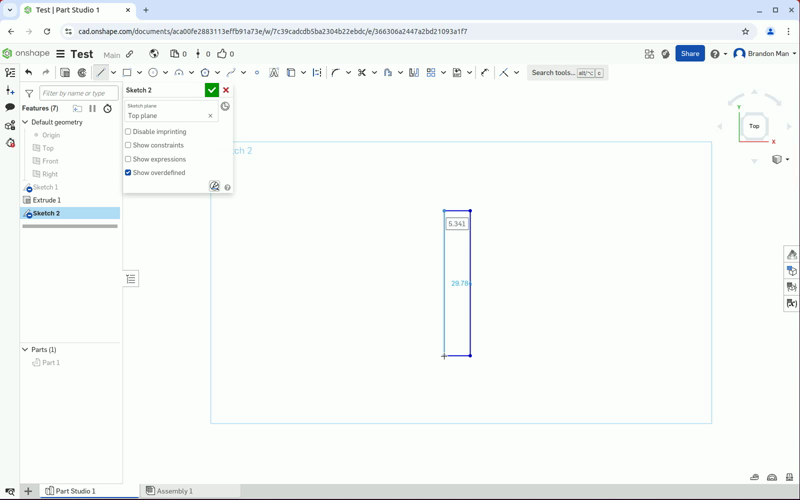
key(esc)
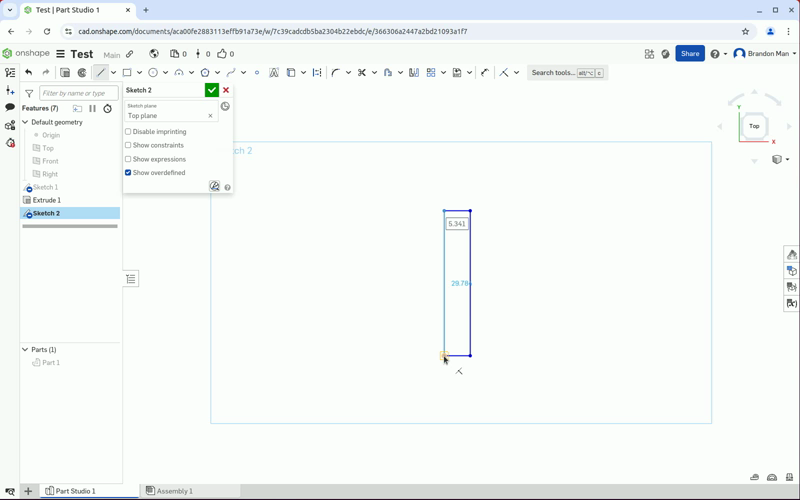
mouse_move(466, 299)
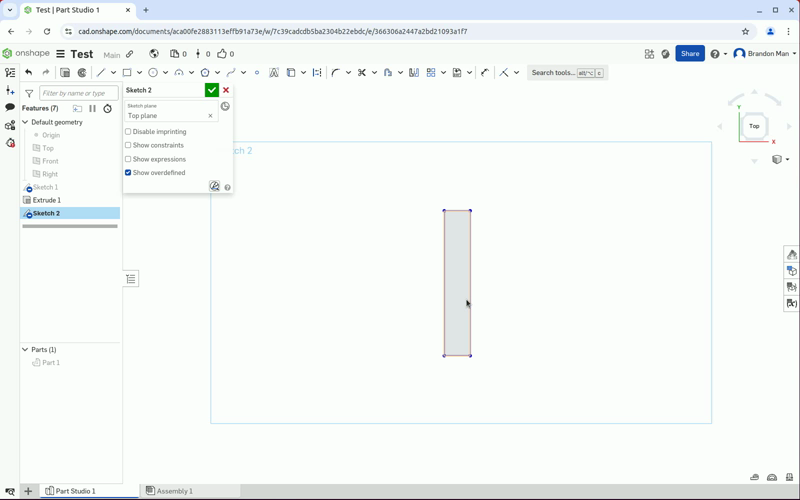
click(466, 299)
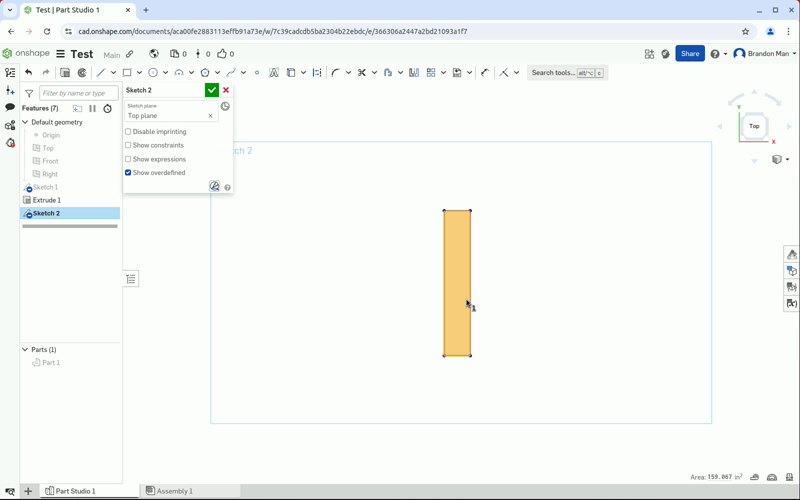
mouse_move(73, 352)
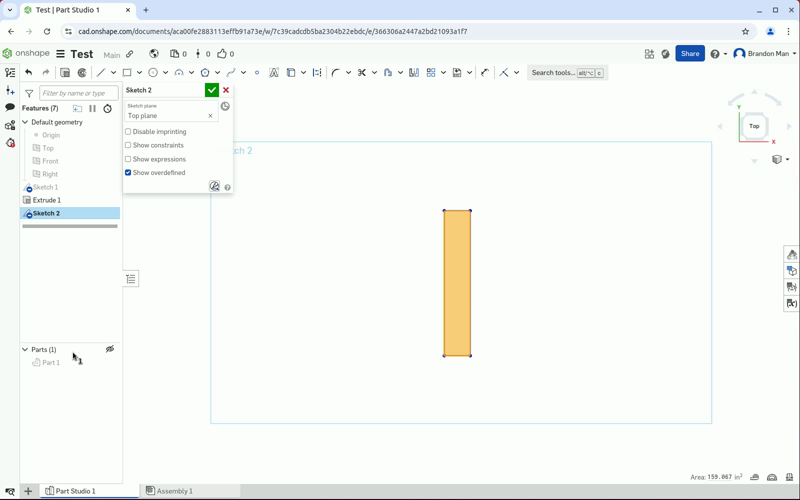
key(shift+y)
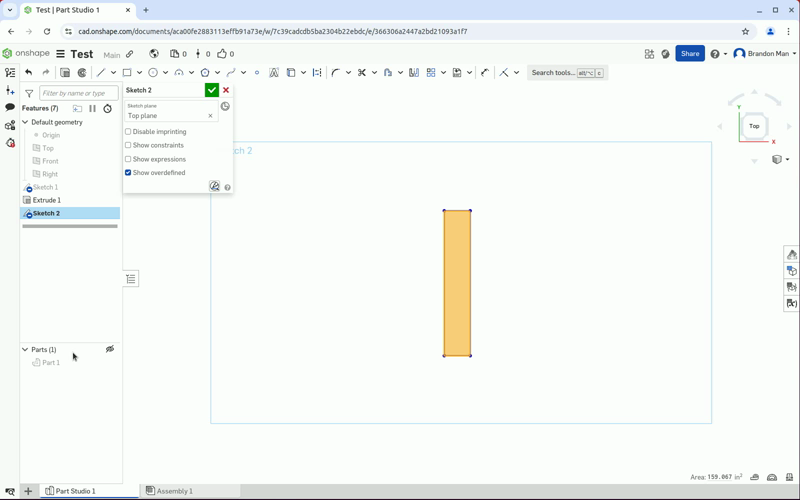
key(shift+e)
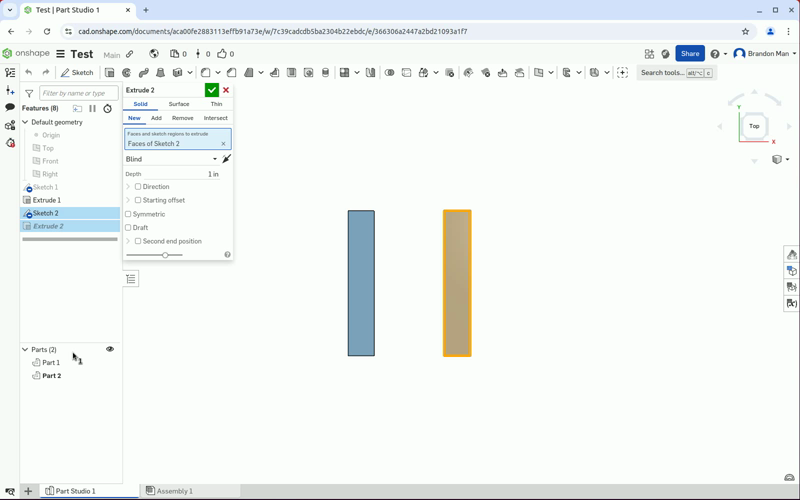
mouse_move(143, 106)
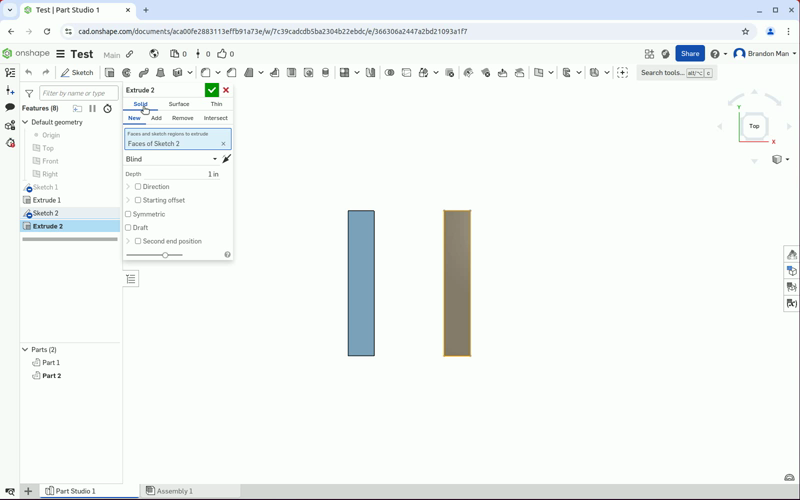
click(143, 106)
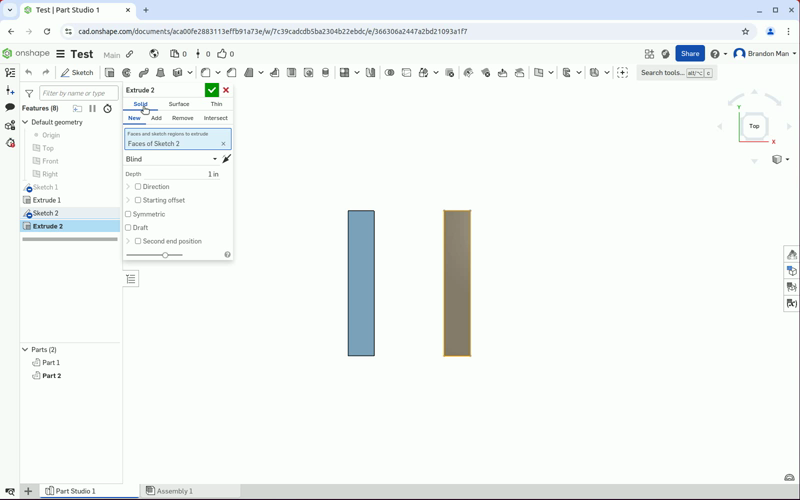
mouse_move(137, 120)
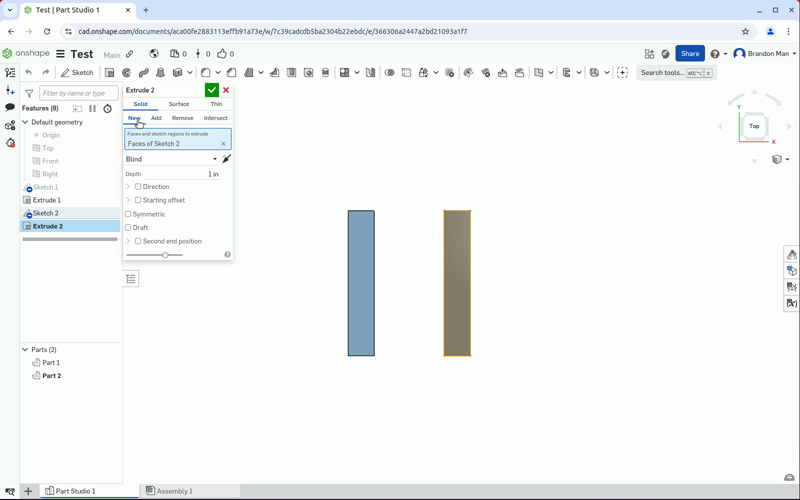
click(137, 120)
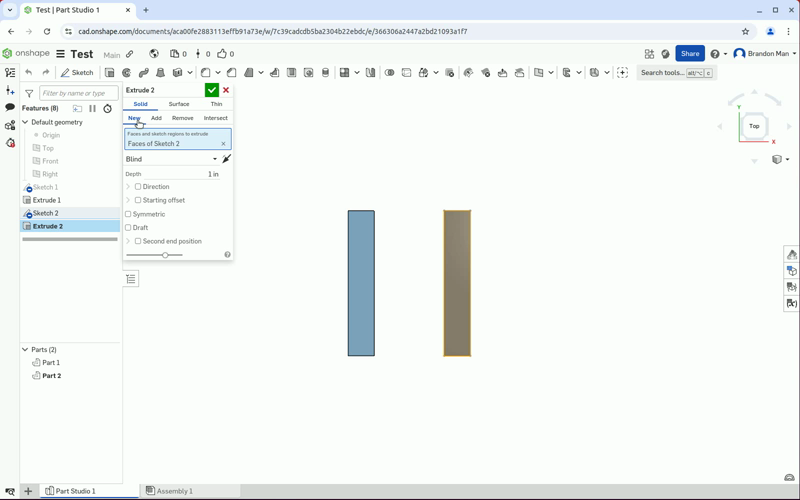
key(tab, 4)
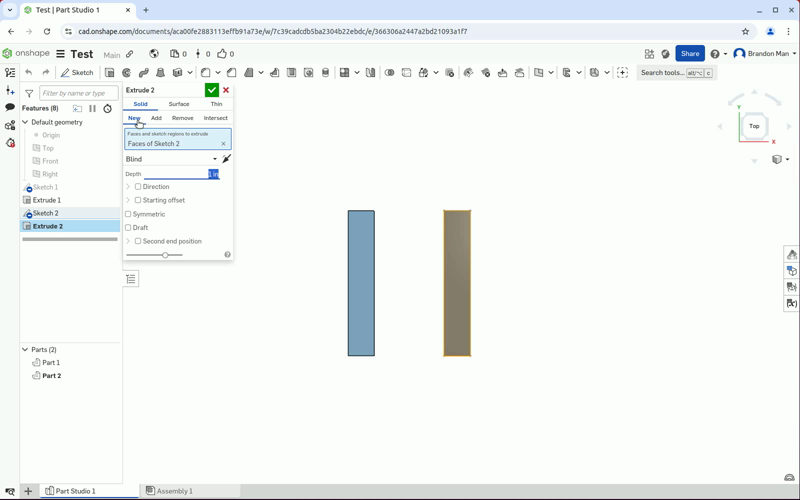
text(0.722)
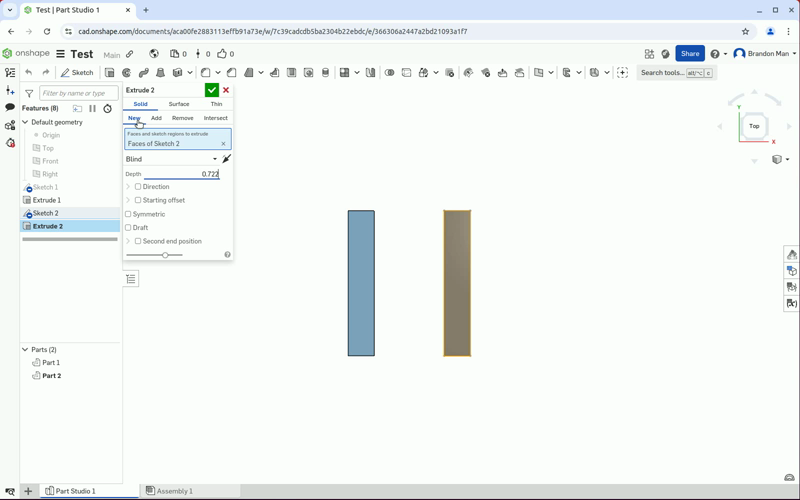
key(enter)
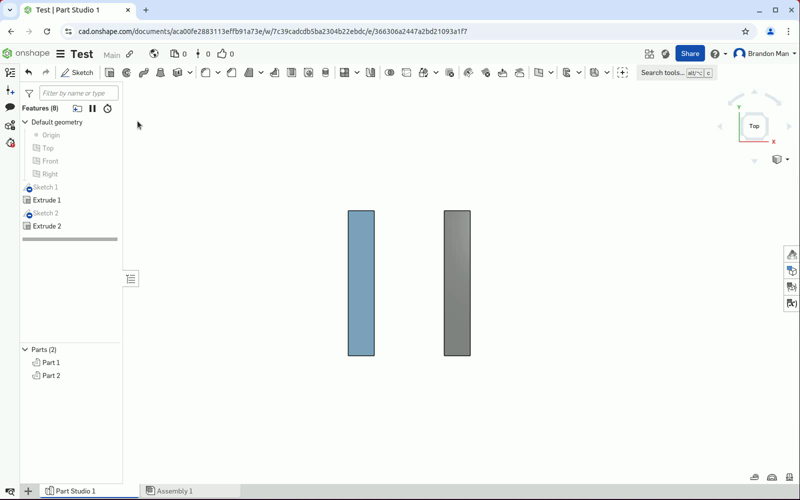
key(shift+h)
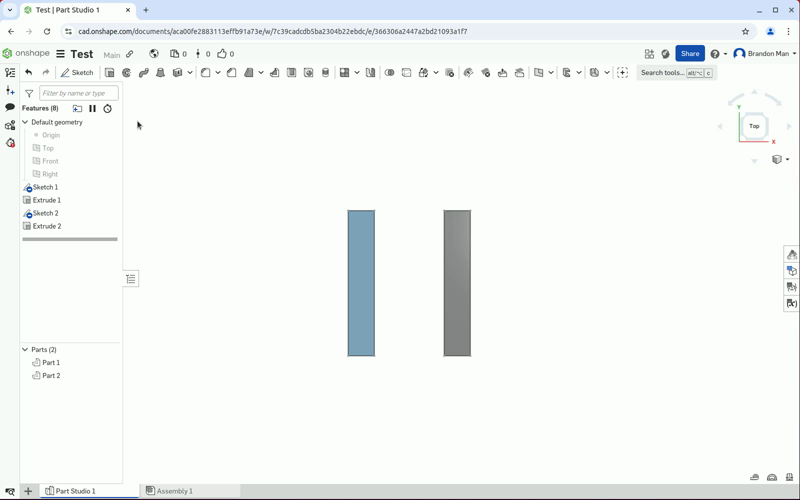
key(shift+h)
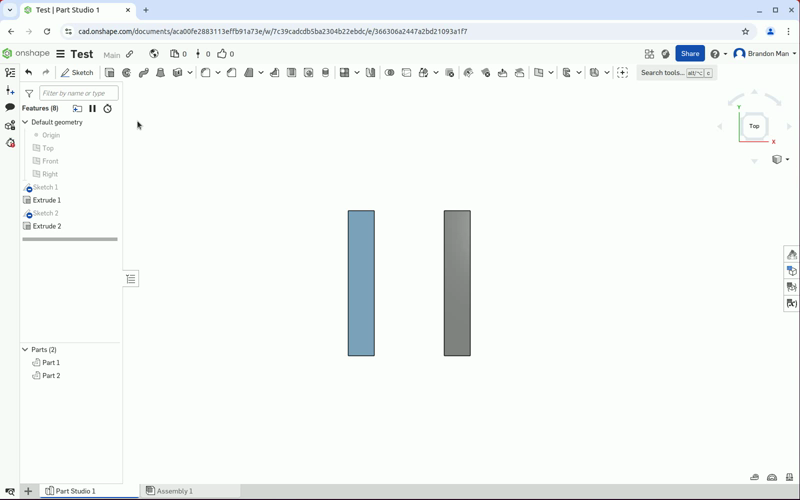
mouse_move(73, 189)
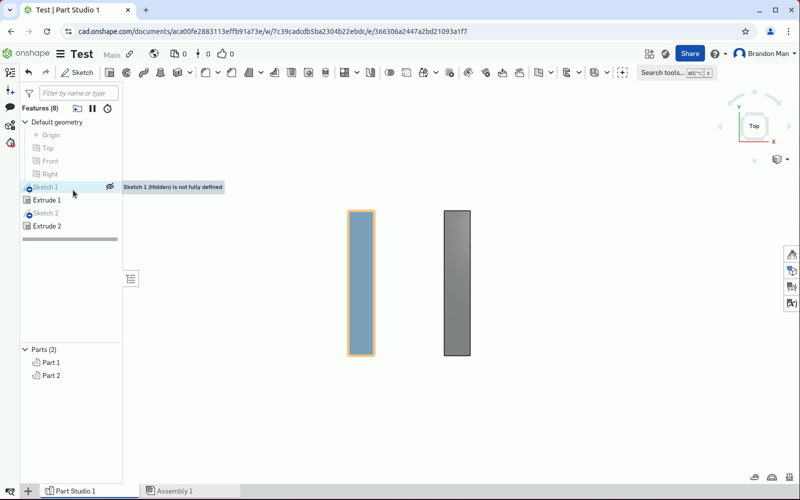
click(73, 189)
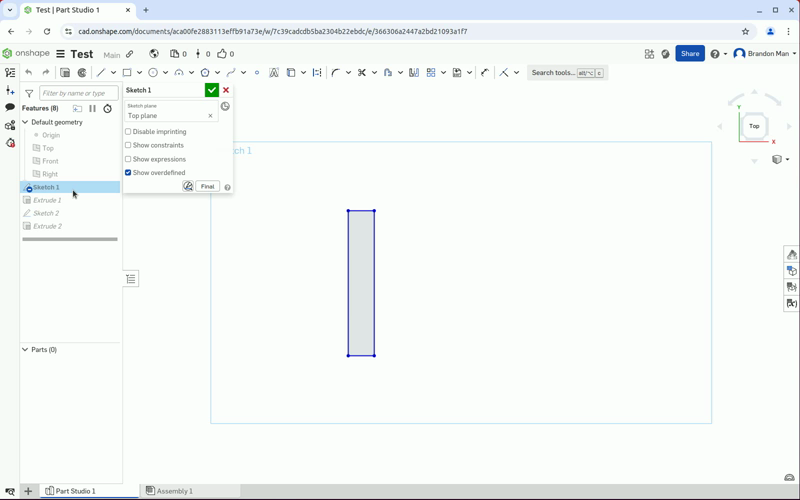
mouse_move(229, 92)
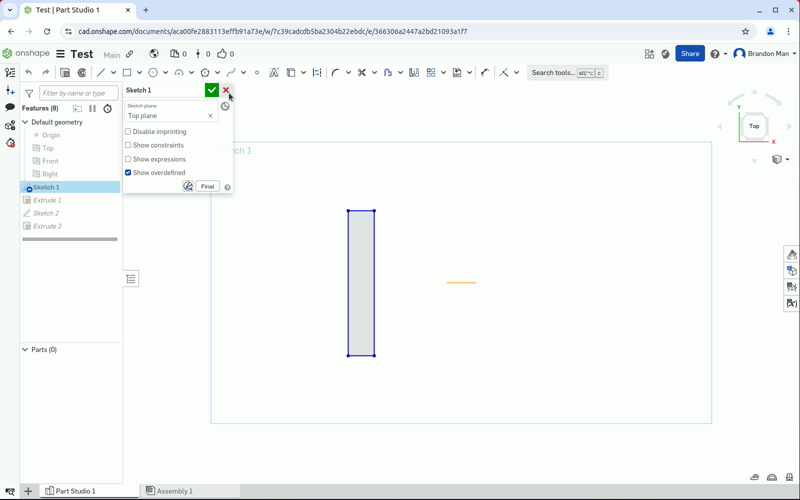
click(229, 92)
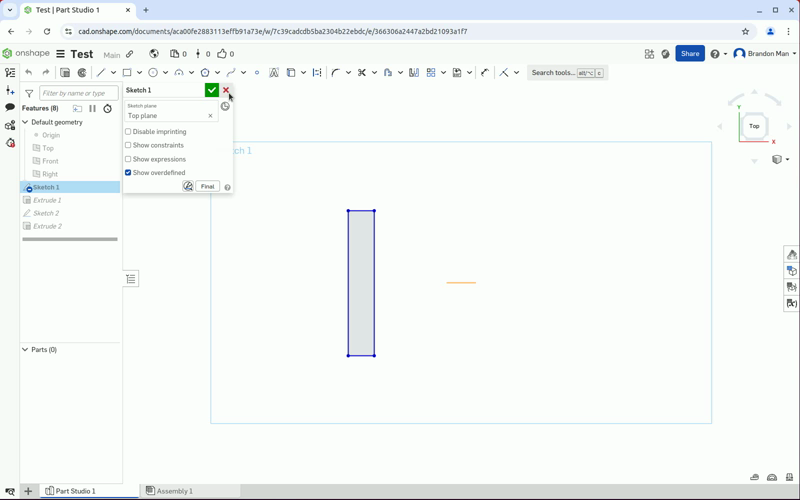
key(shift+s)
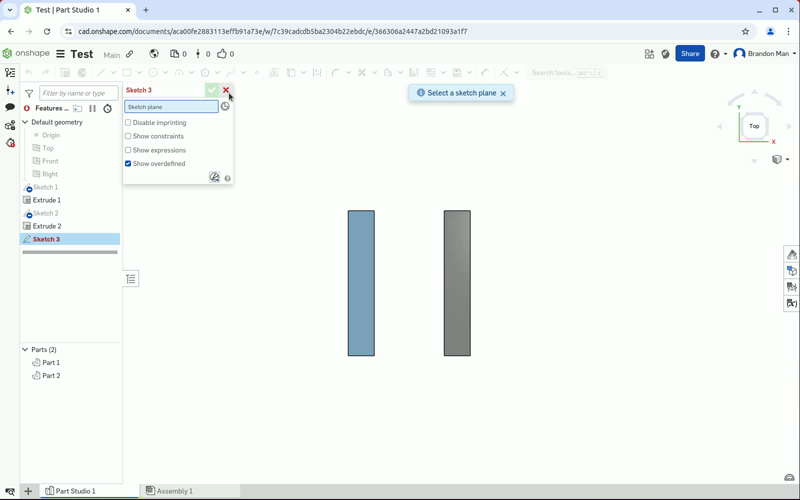
mouse_move(73, 150)
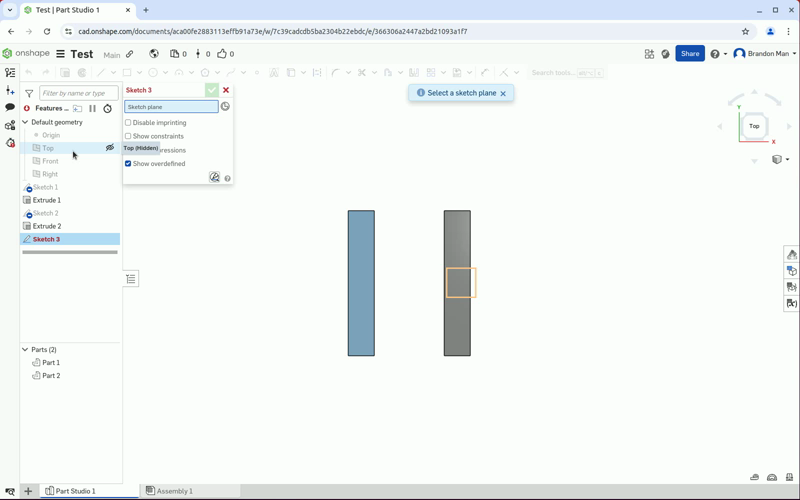
click(73, 150)
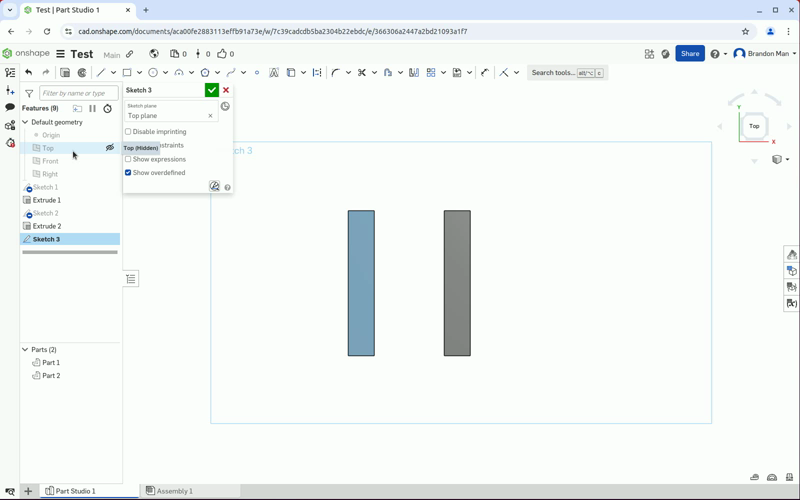
mouse_move(73, 352)
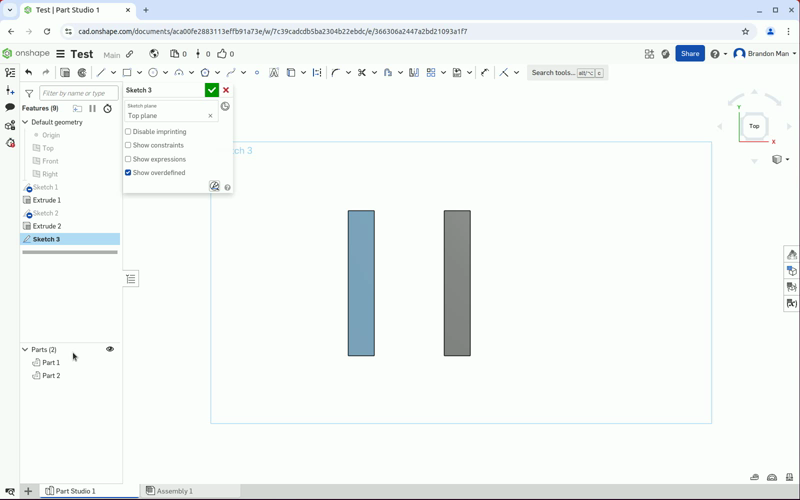
key(y)
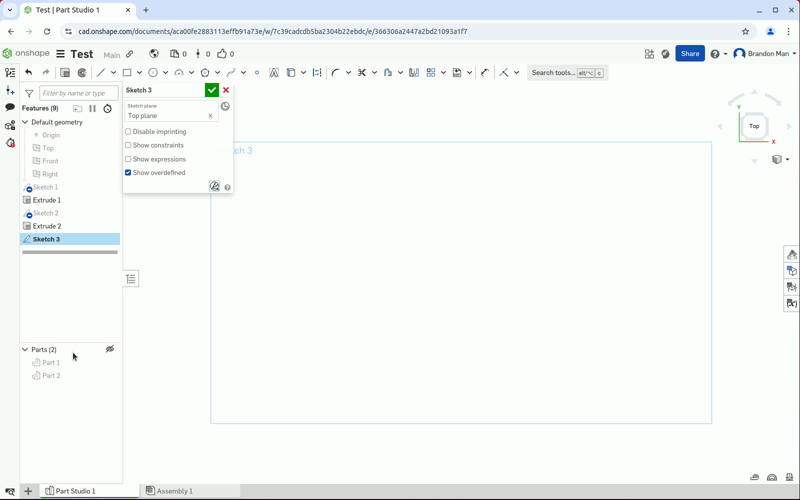
key(l)
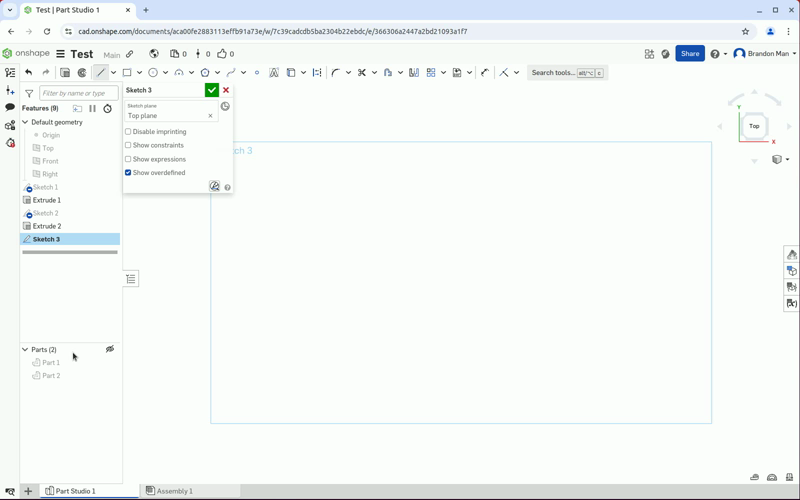
key_down(shift)
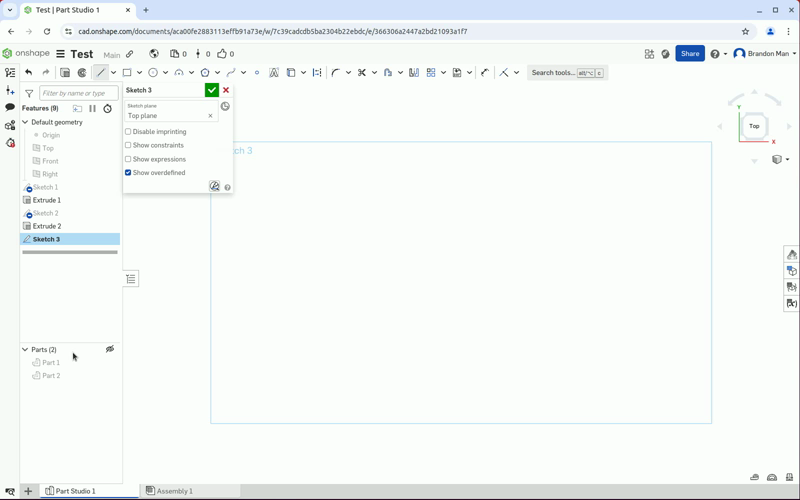
mouse_move(540, 355)
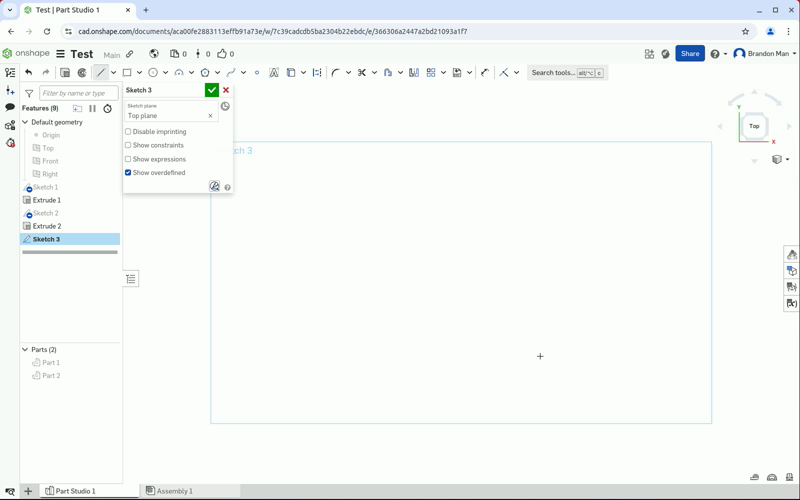
click(540, 355)
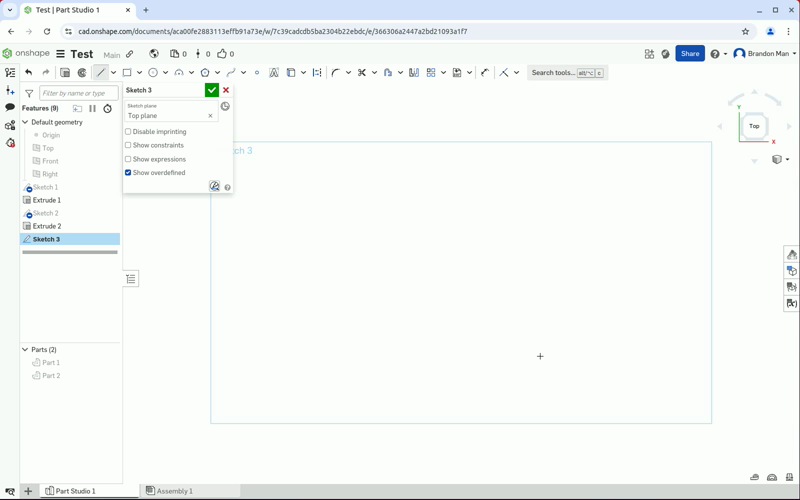
key_up(shift)
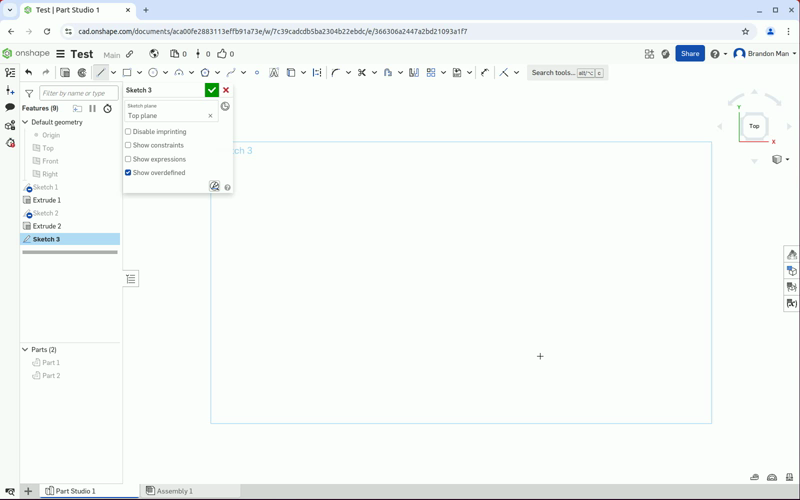
key_down(shift)
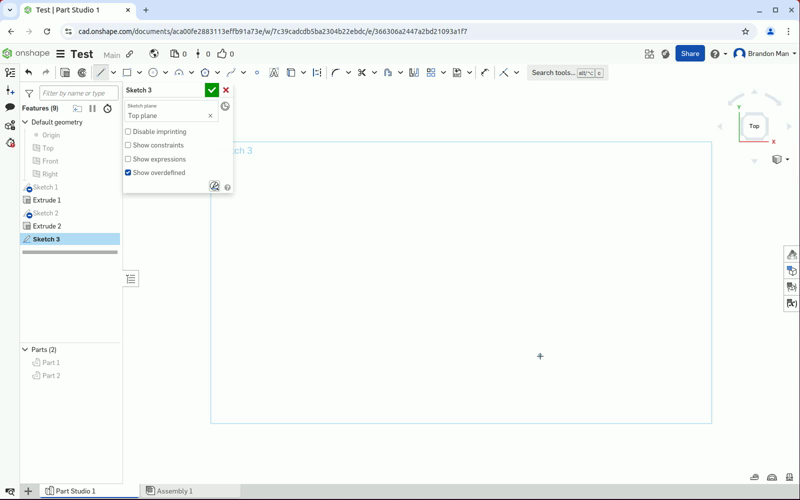
mouse_move(570, 355)
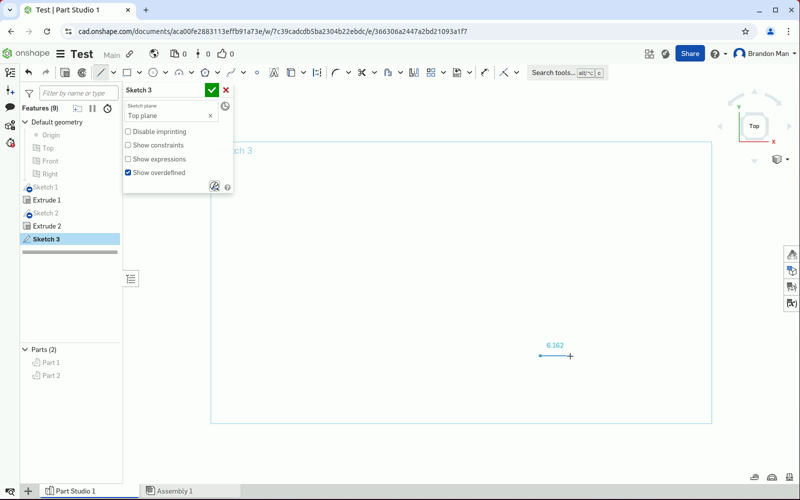
mouse_move(566, 355)
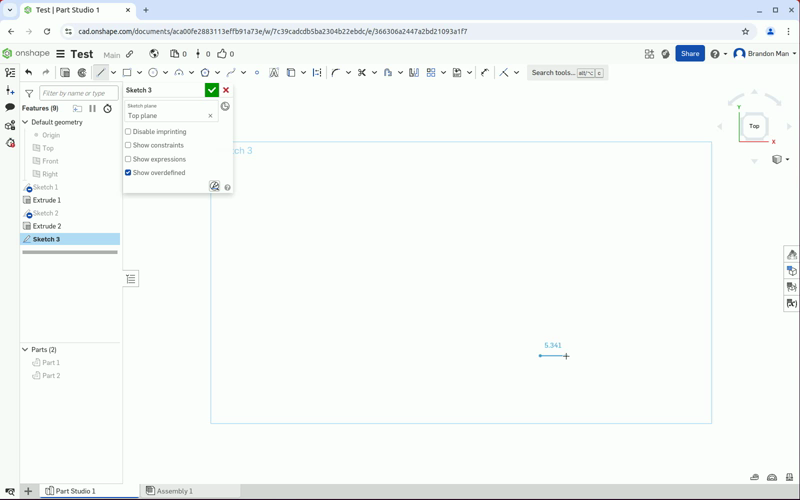
click(566, 355)
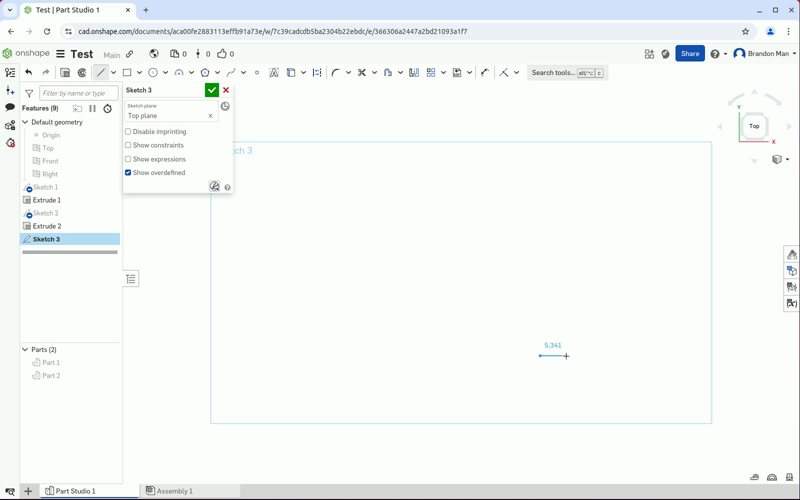
key_up(shift)
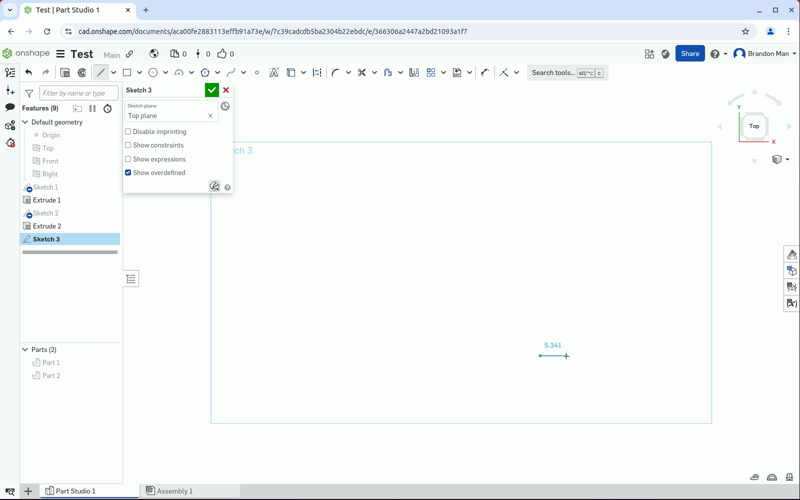
key_down(shift)
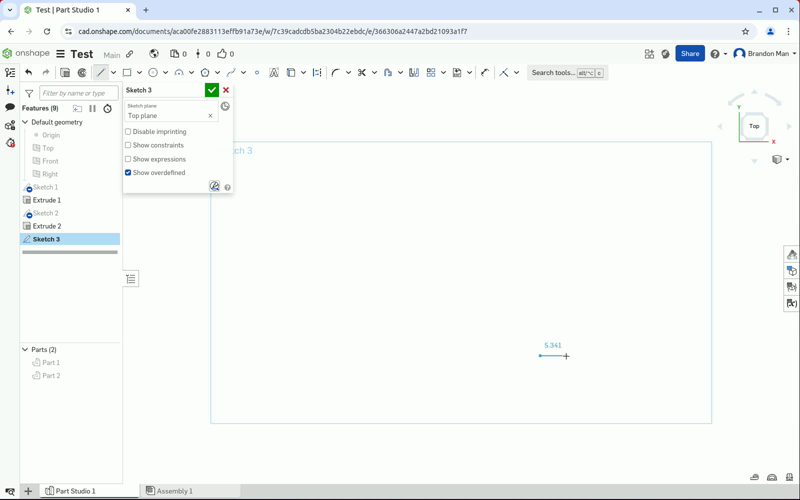
mouse_move(566, 210)
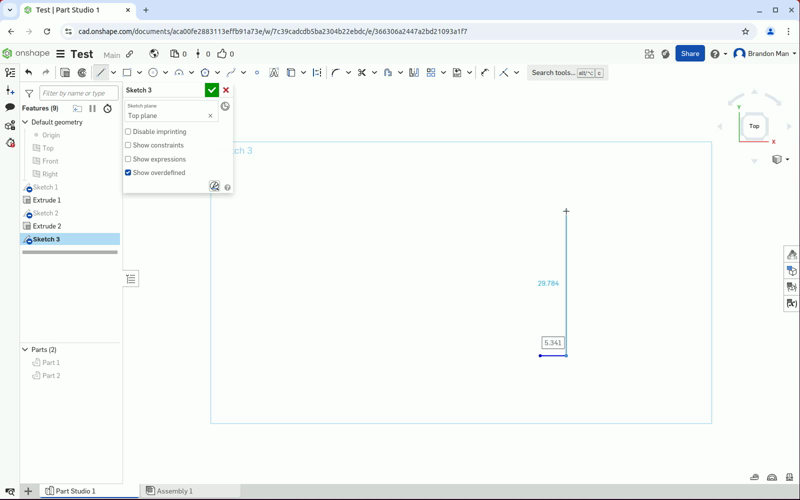
click(566, 210)
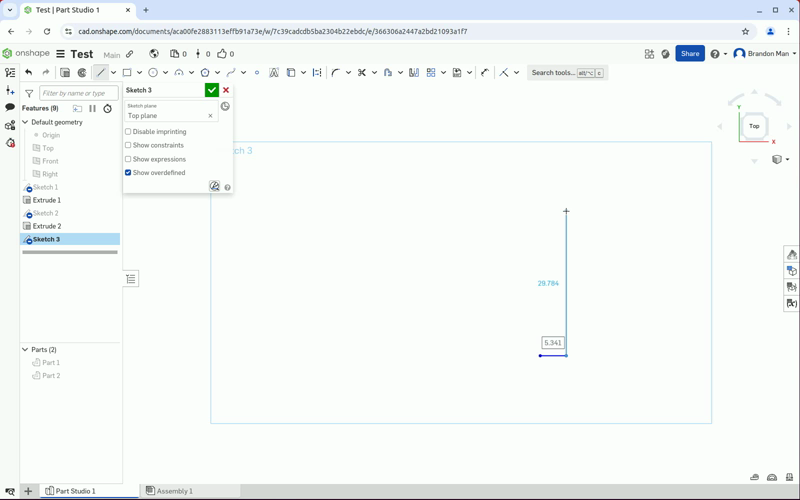
key_up(shift)
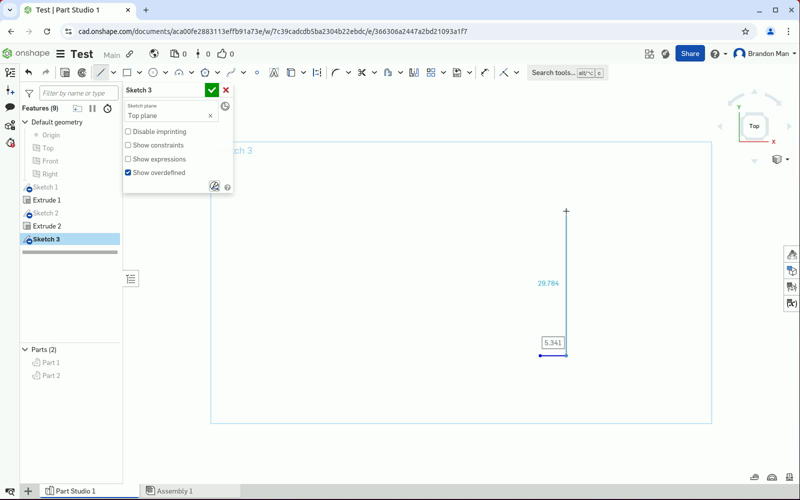
key_down(shift)
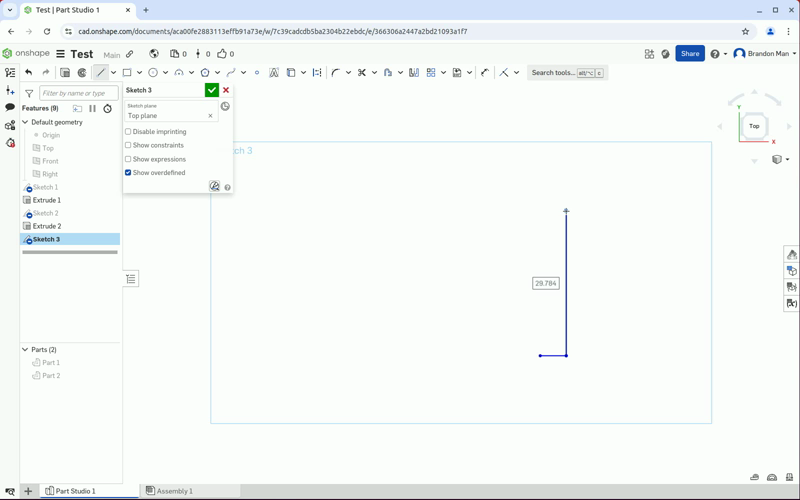
mouse_move(589, 210)
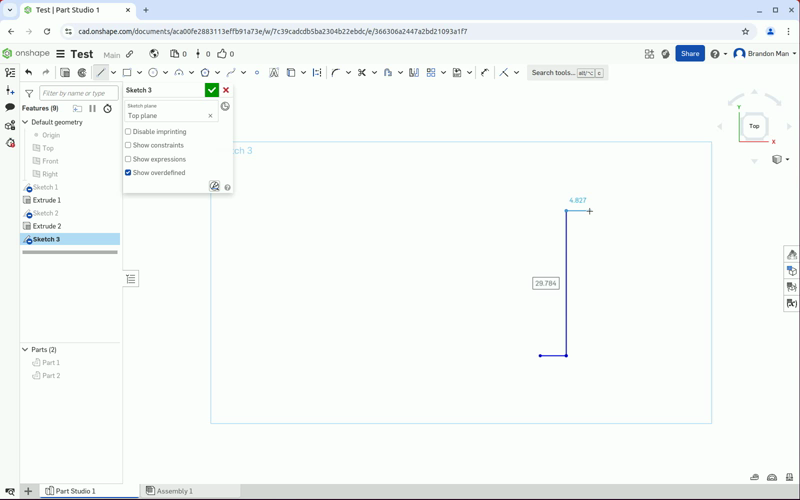
mouse_move(540, 210)
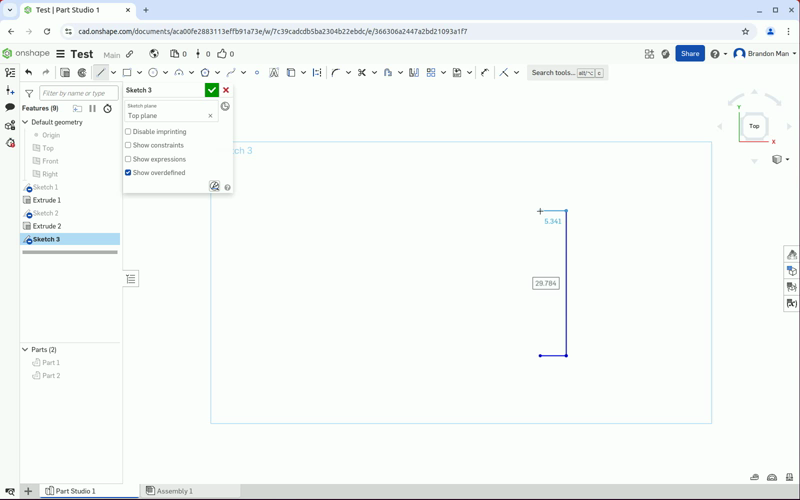
click(540, 210)
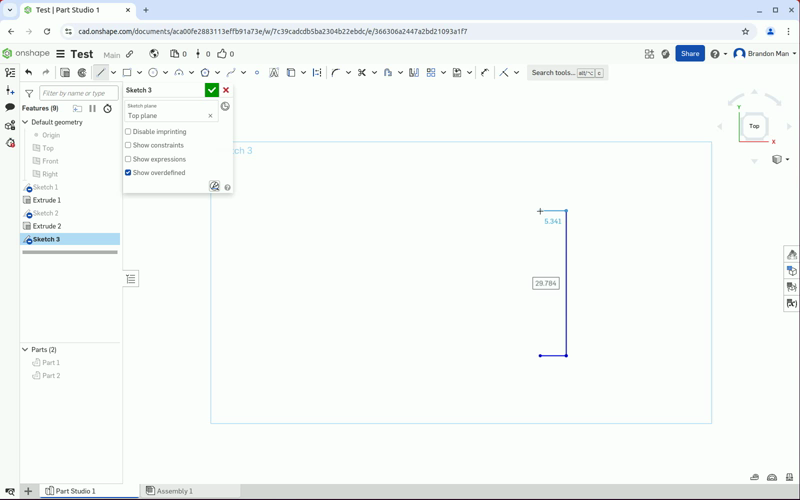
key_up(shift)
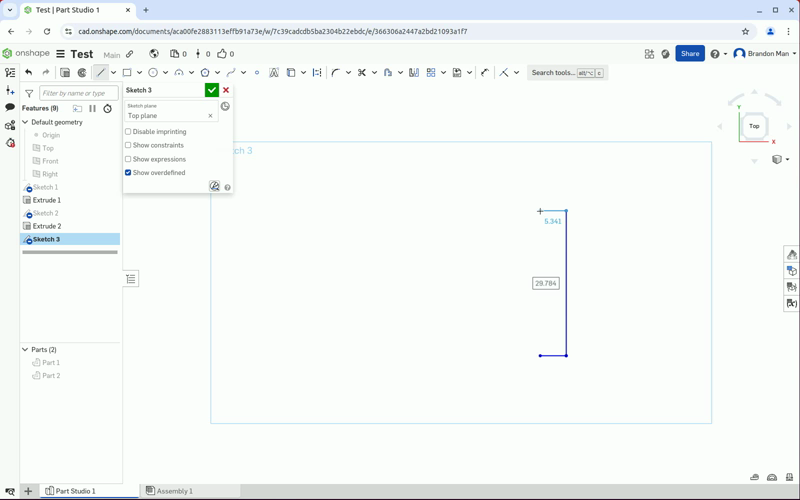
key_down(shift)
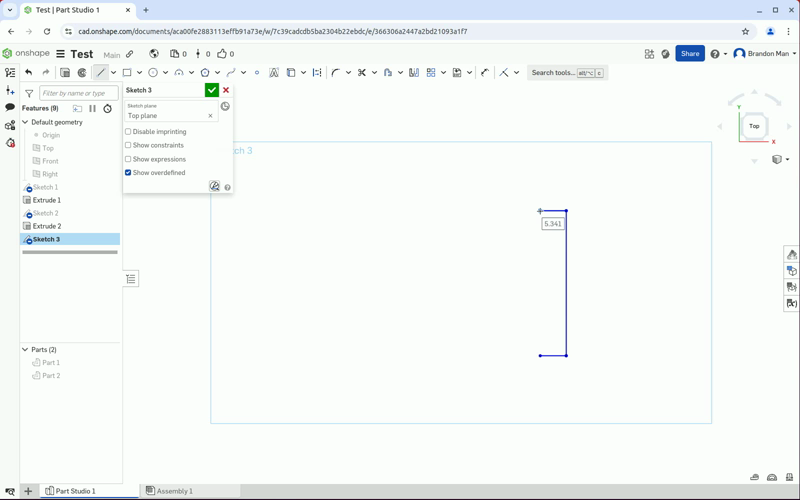
mouse_move(540, 355)
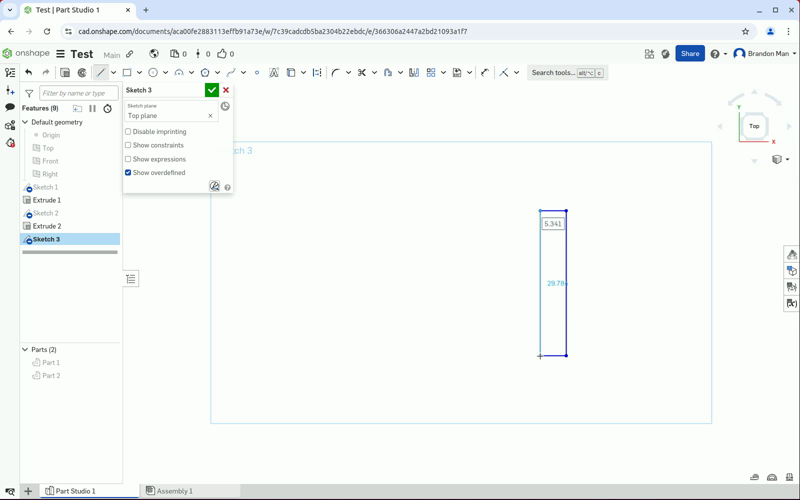
key_up(shift)
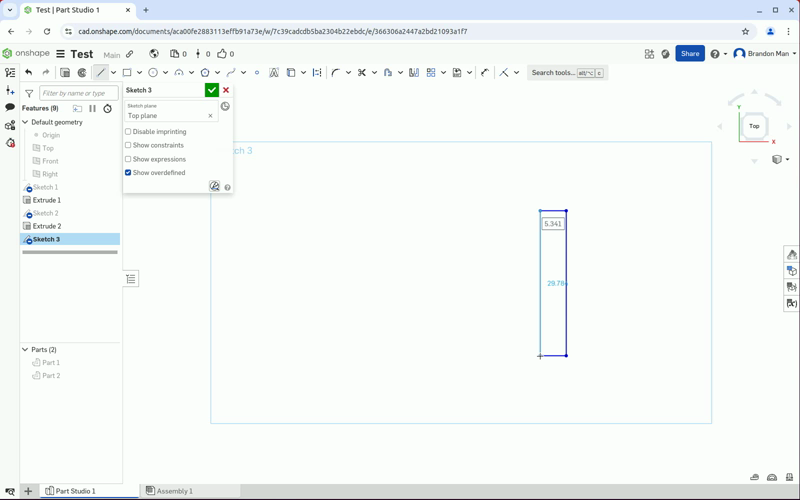
click(540, 355)
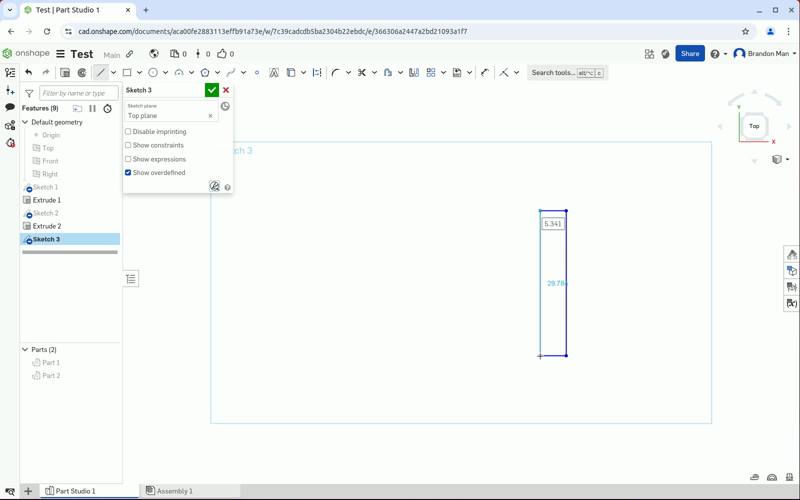
key(esc)
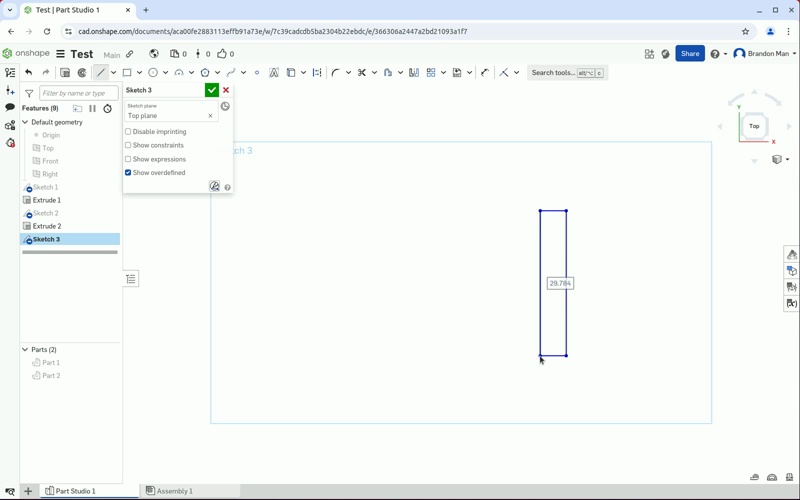
mouse_move(559, 241)
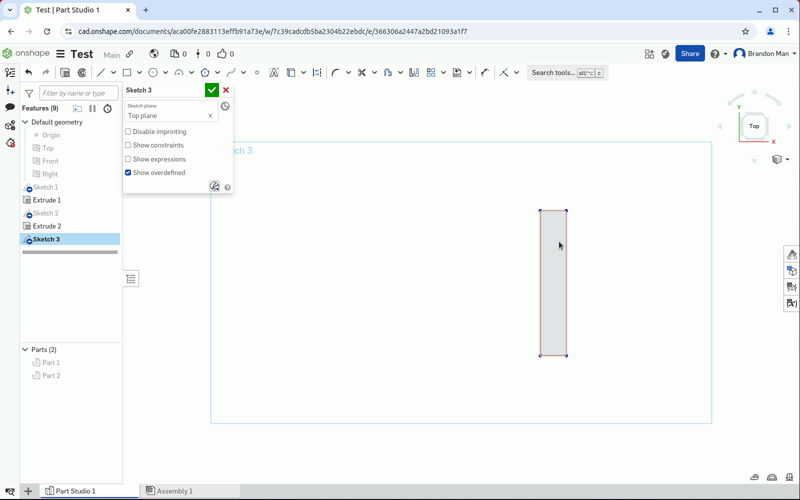
click(559, 241)
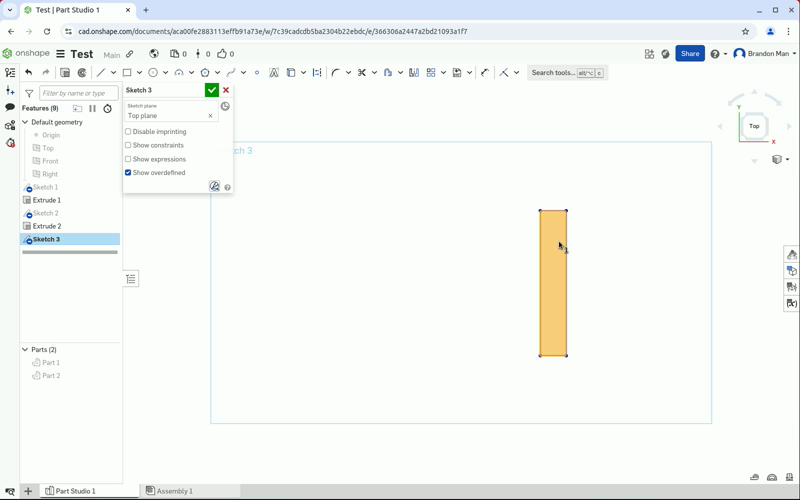
mouse_move(73, 352)
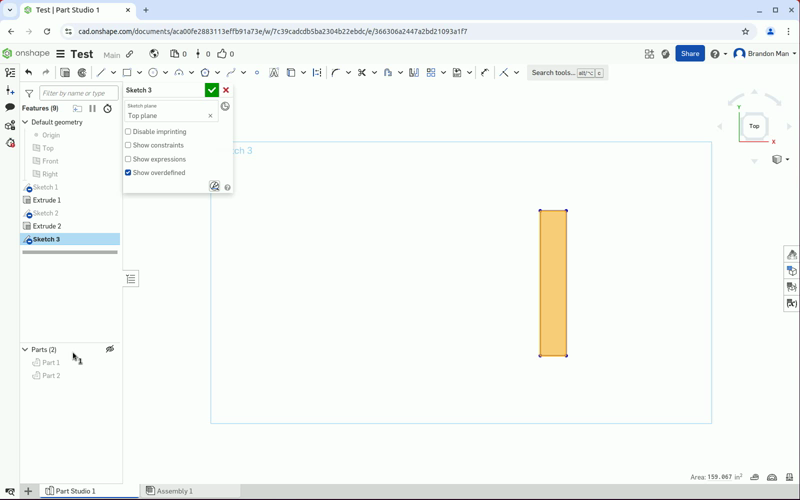
key(shift+y)
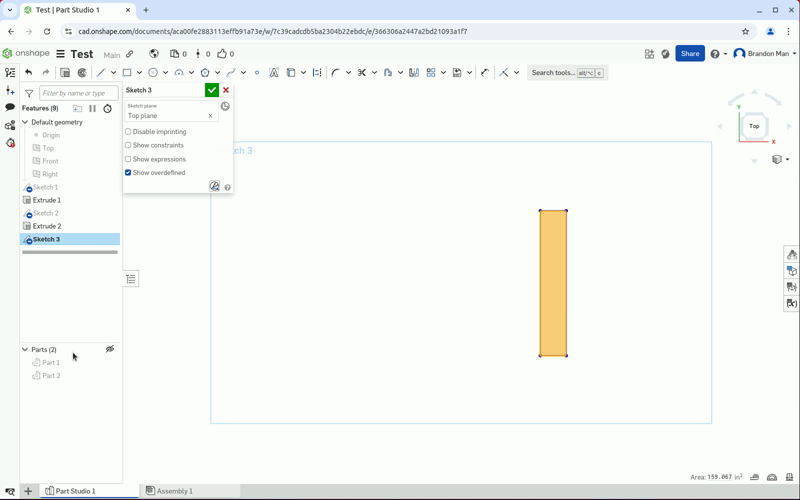
key(shift+e)
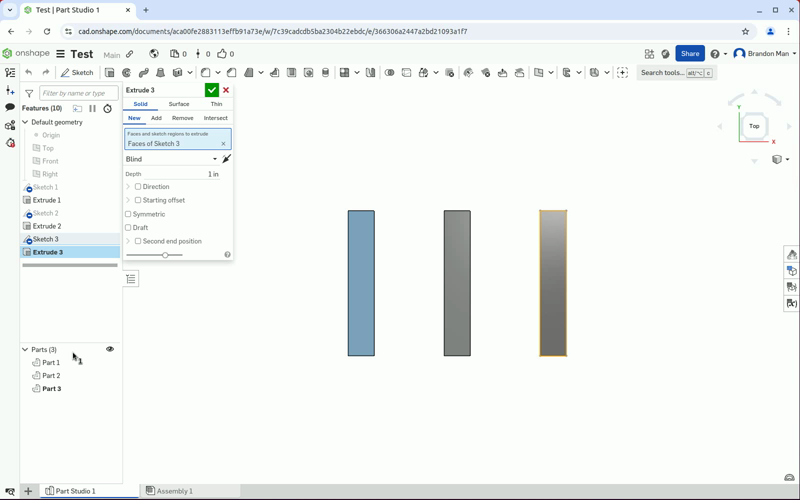
mouse_move(143, 106)
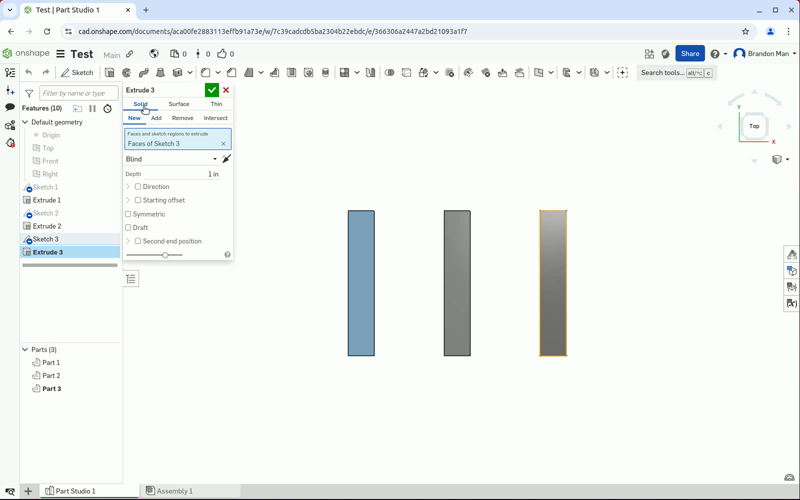
click(143, 106)
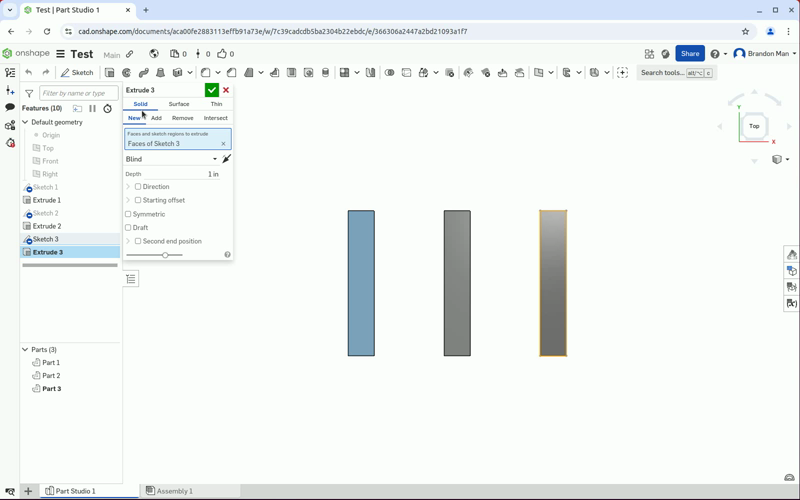
mouse_move(137, 120)
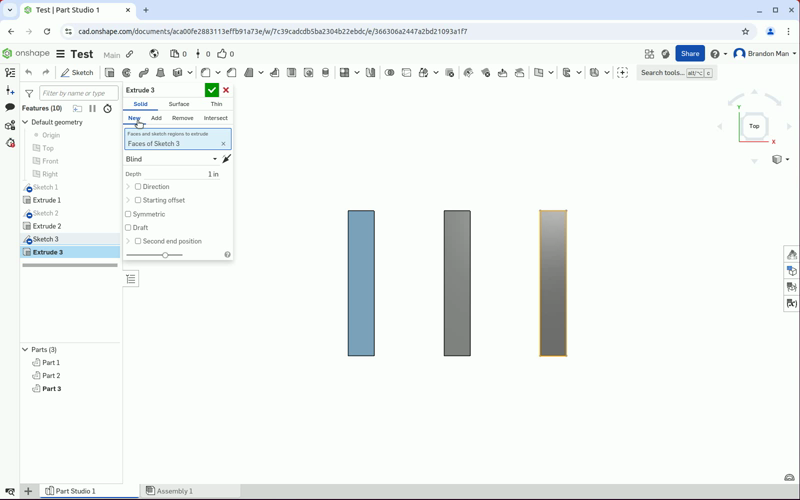
click(137, 120)
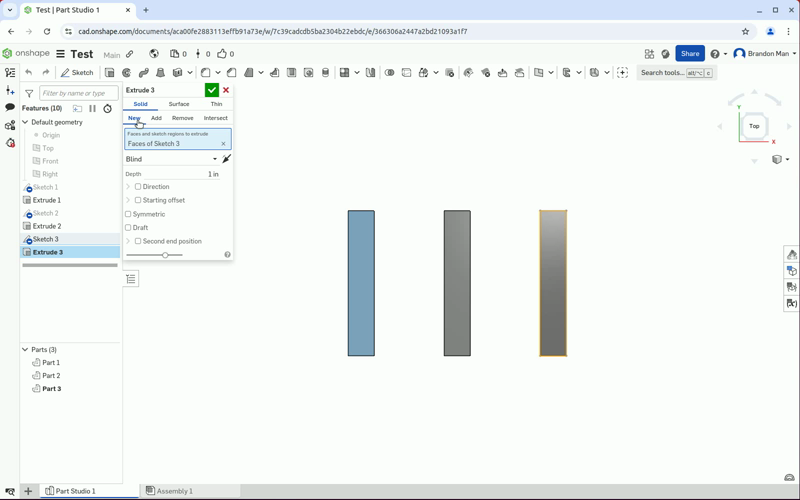
key(tab, 4)
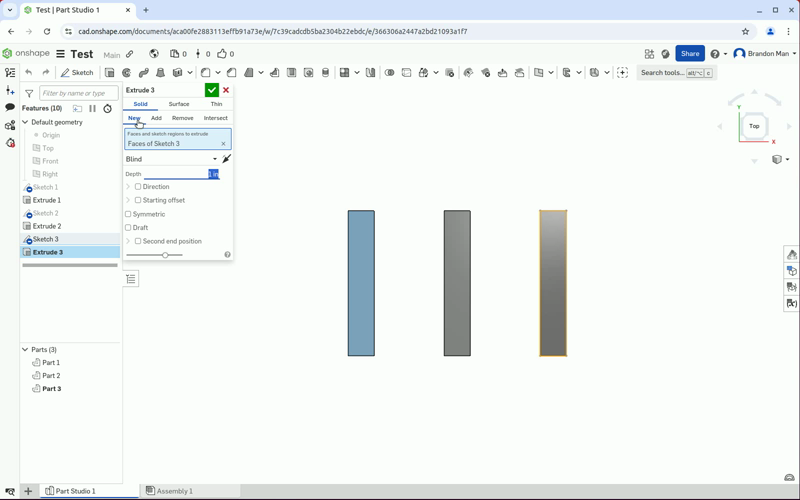
text(0.722)
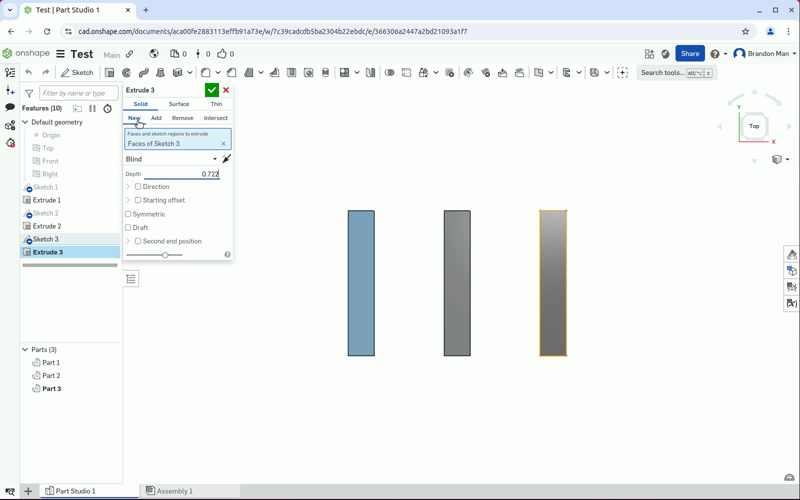
key(enter)
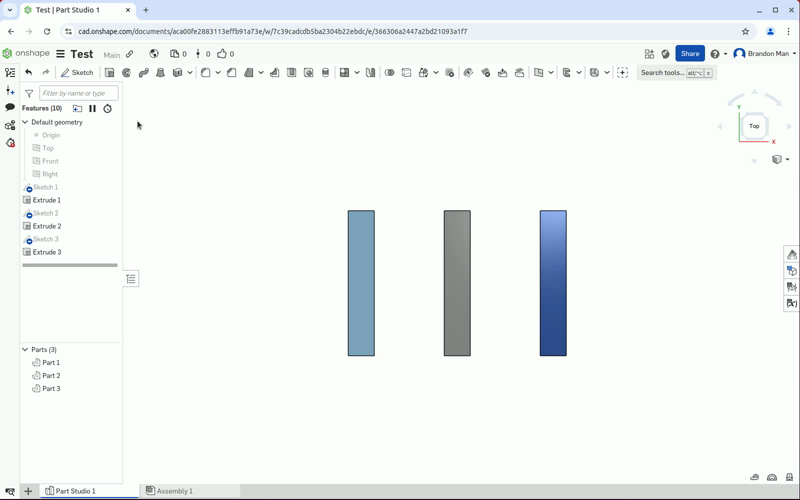
key(shift+h)
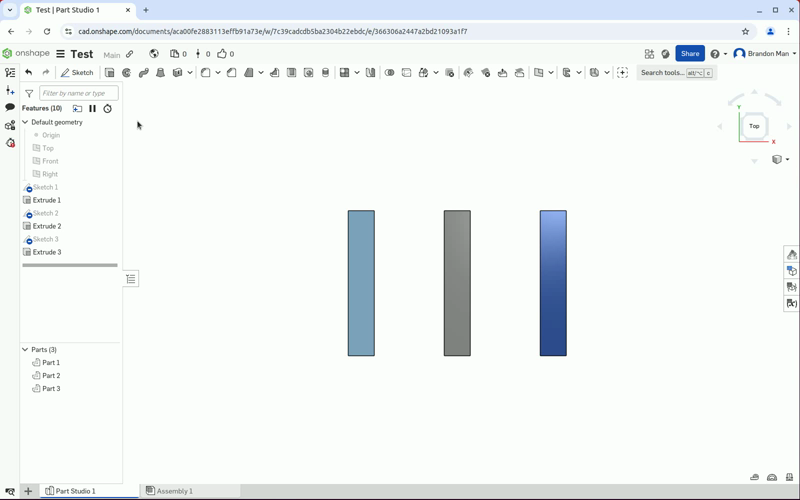
key(shift+h)
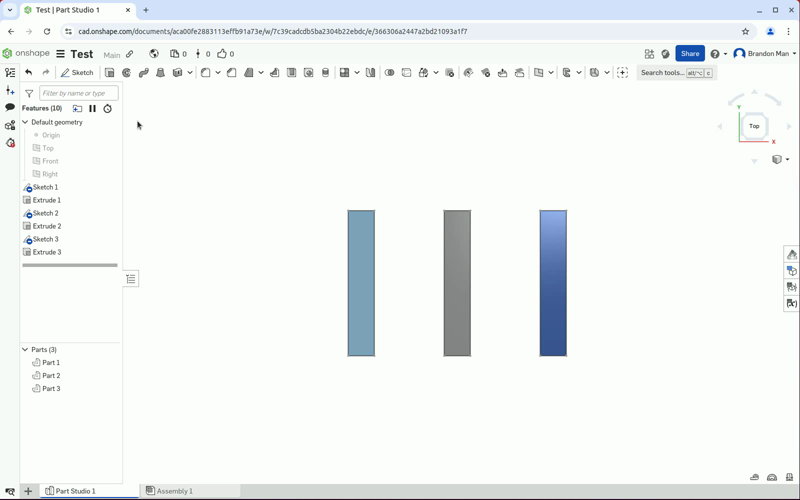
key(shift+7)
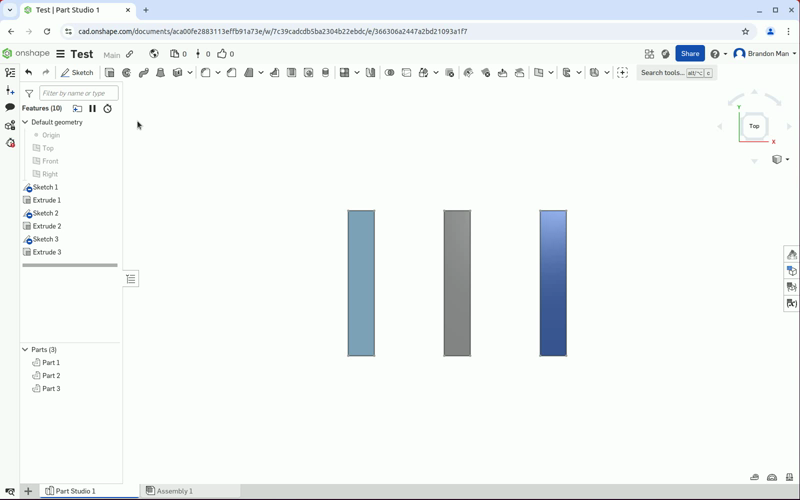
key(up, 3)
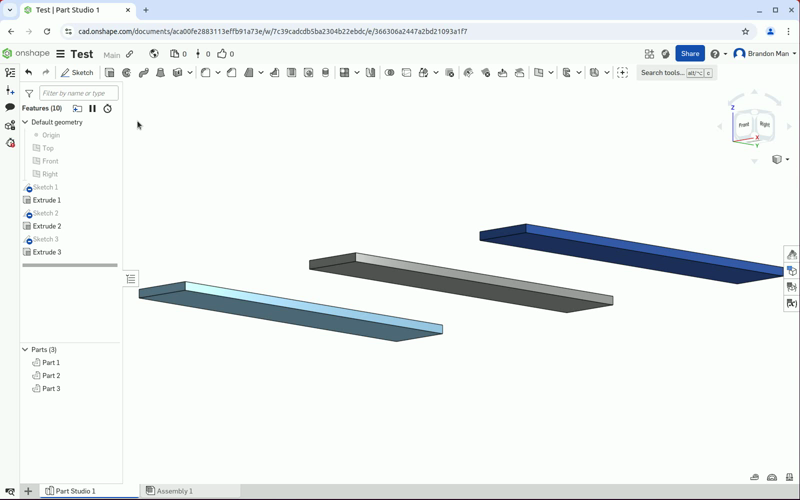
key(left, 3)
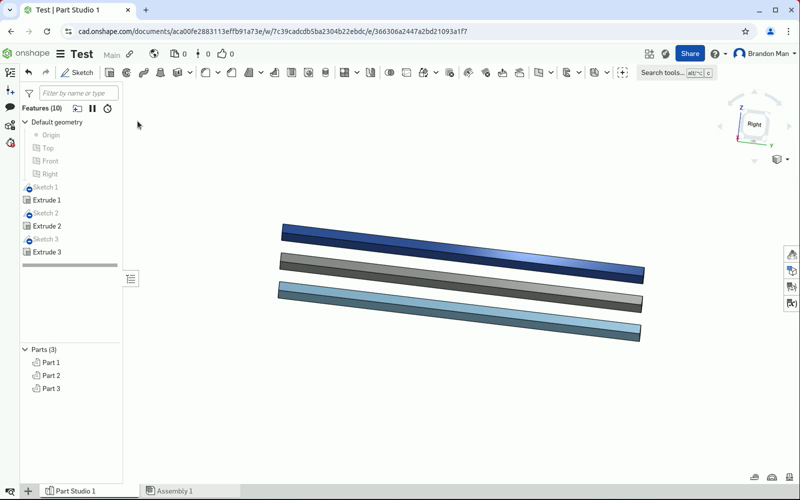
key(right, 3)
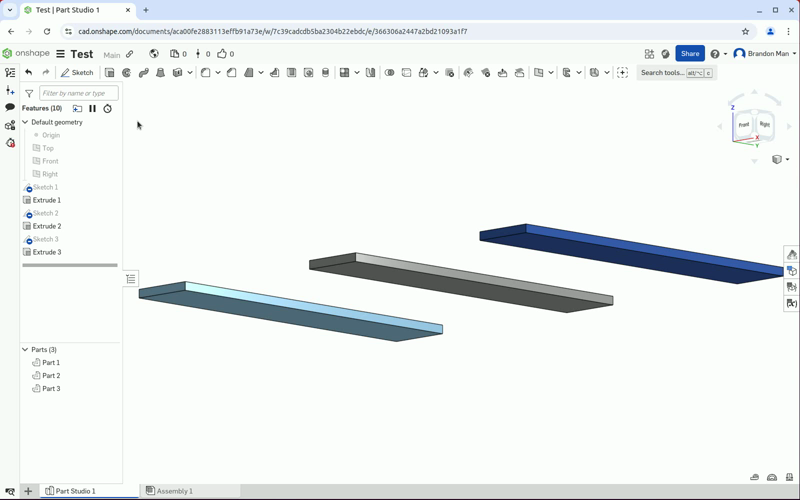
key(down, 3)
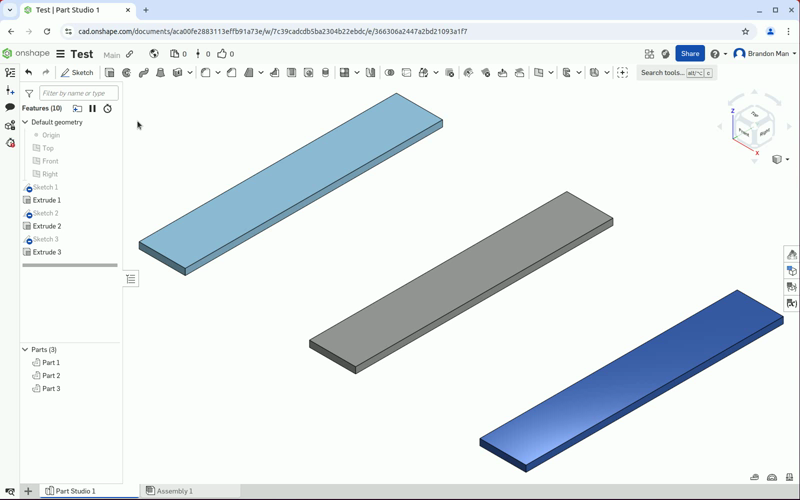
mouse_move(73, 189)
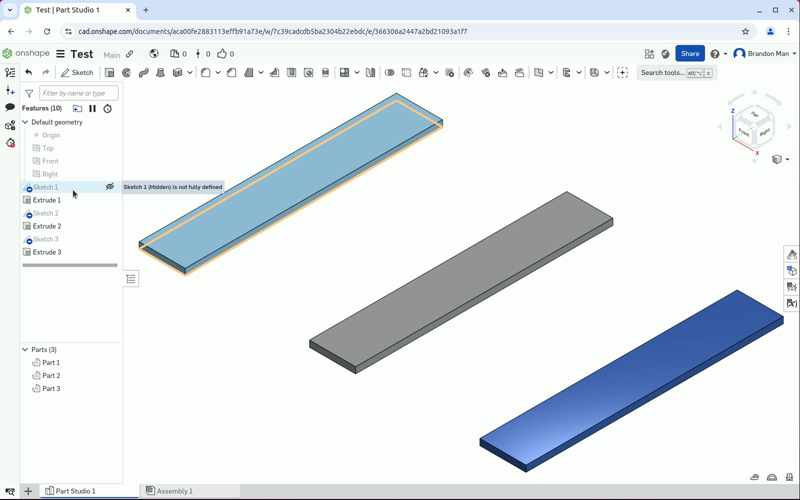
click(73, 189)